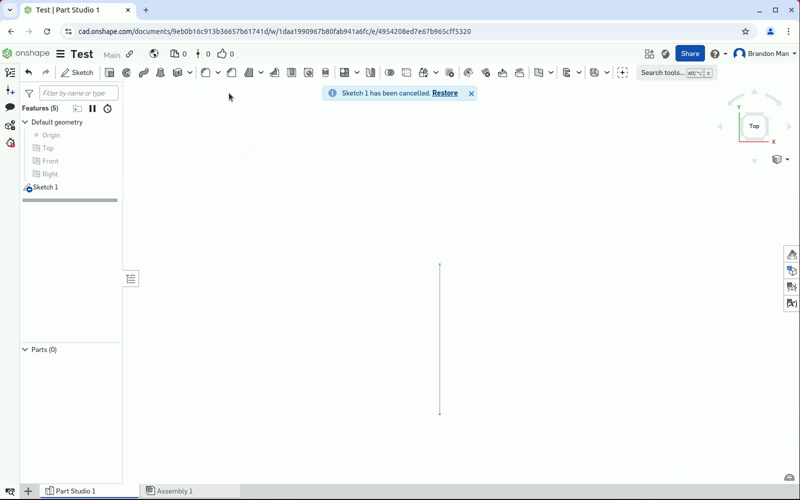
key(shift+h)
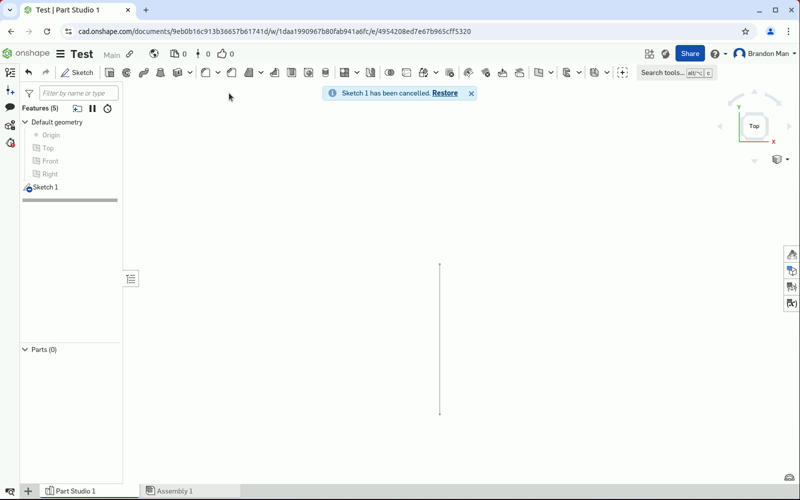
key(shift+s)
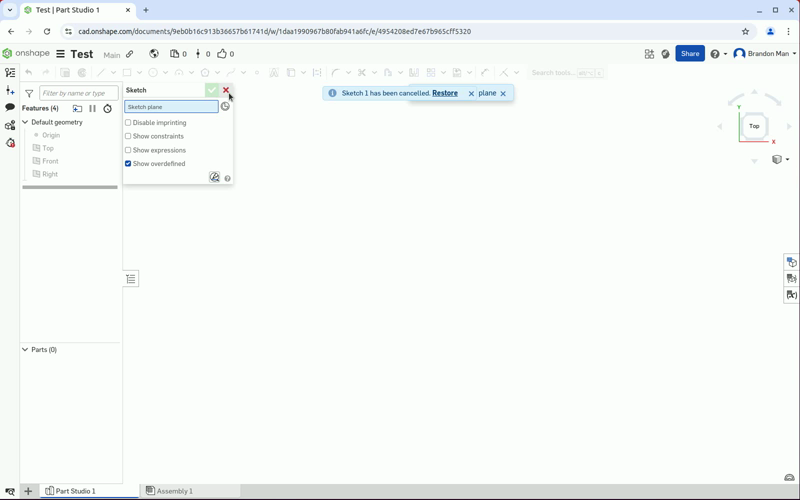
mouse_move(73, 150)
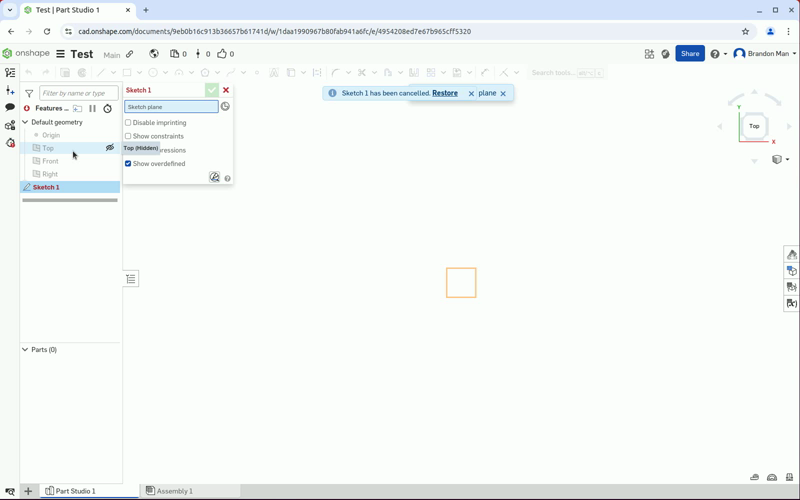
click(73, 150)
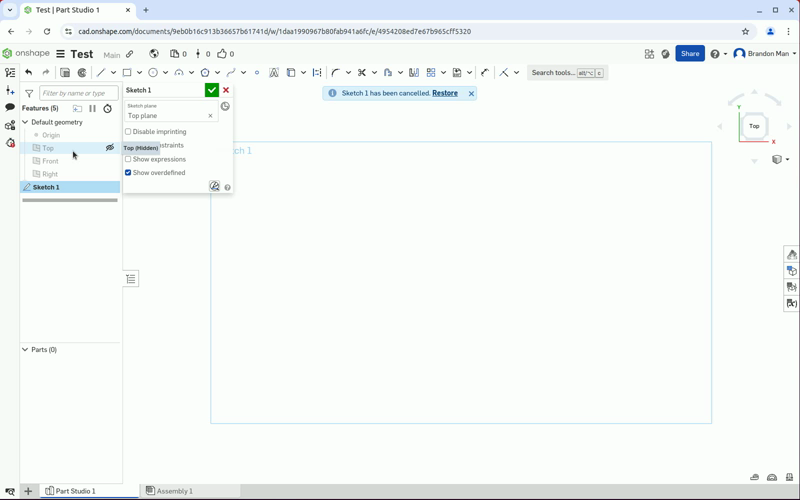
mouse_move(73, 352)
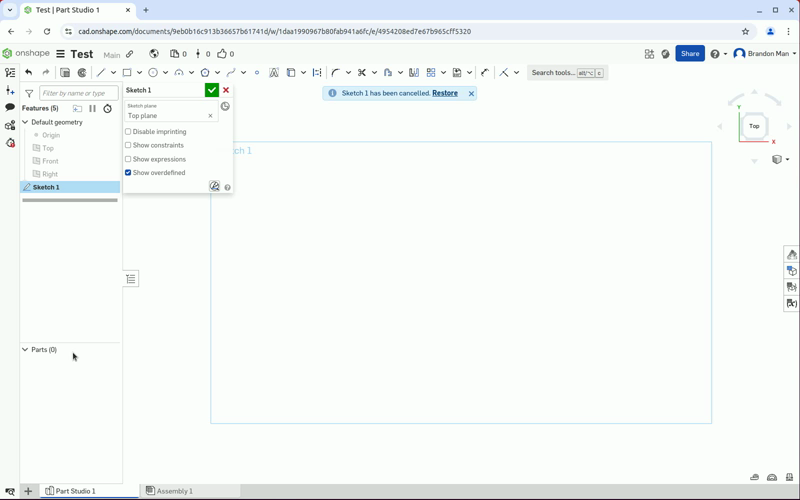
key(y)
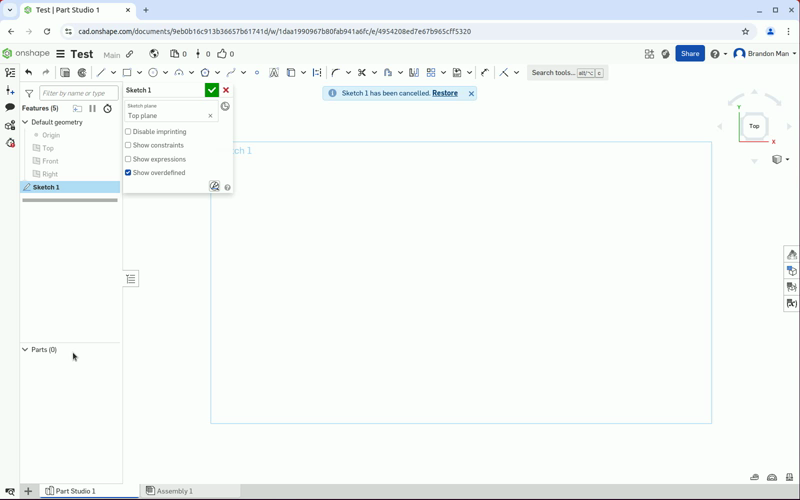
key(l)
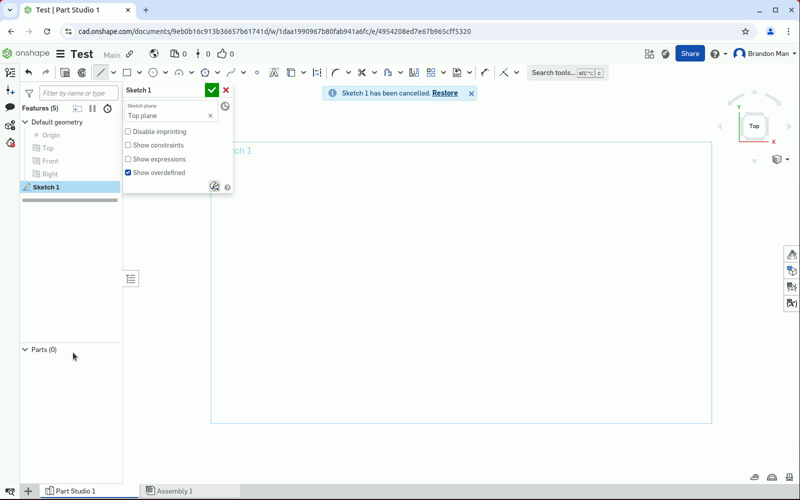
key_down(shift)
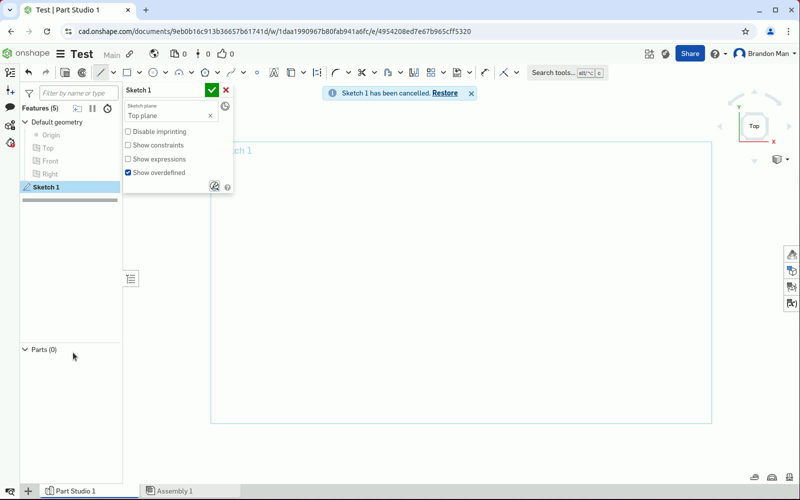
mouse_move(378, 352)
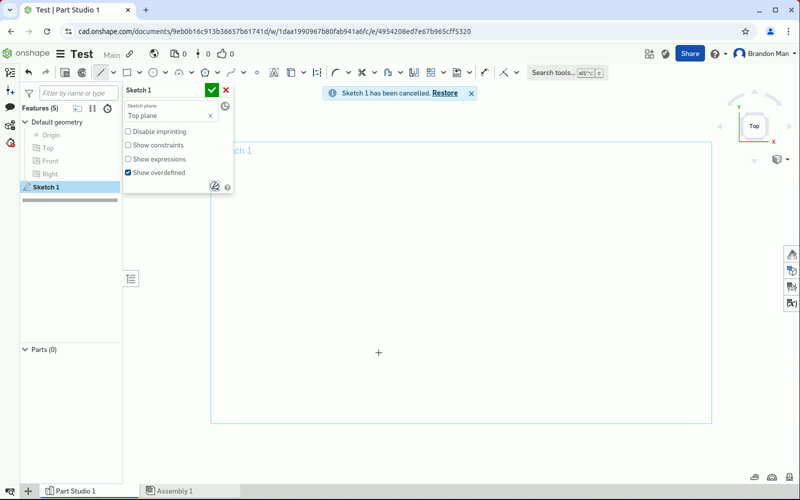
click(378, 352)
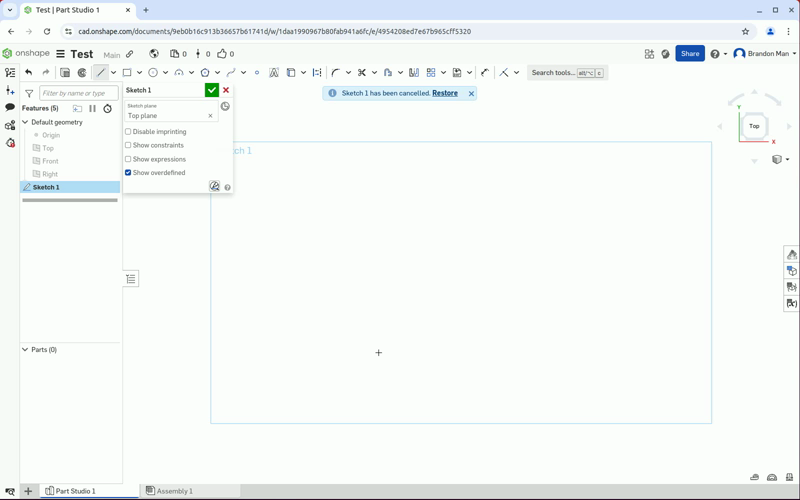
key_up(shift)
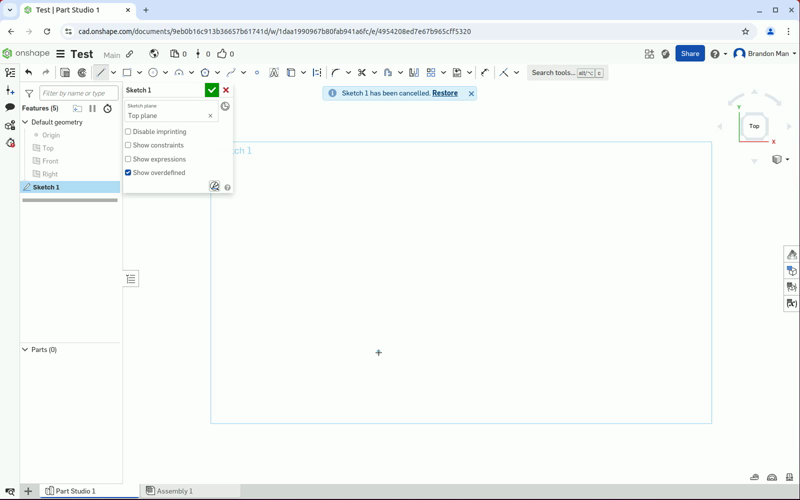
key_down(shift)
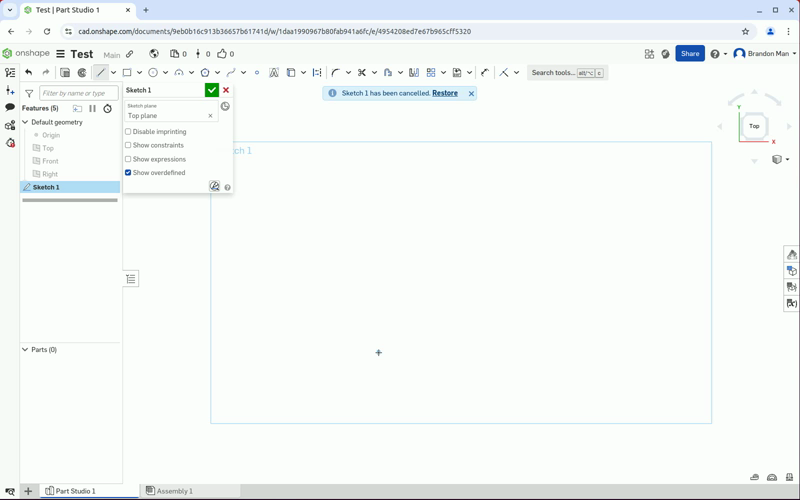
mouse_move(549, 352)
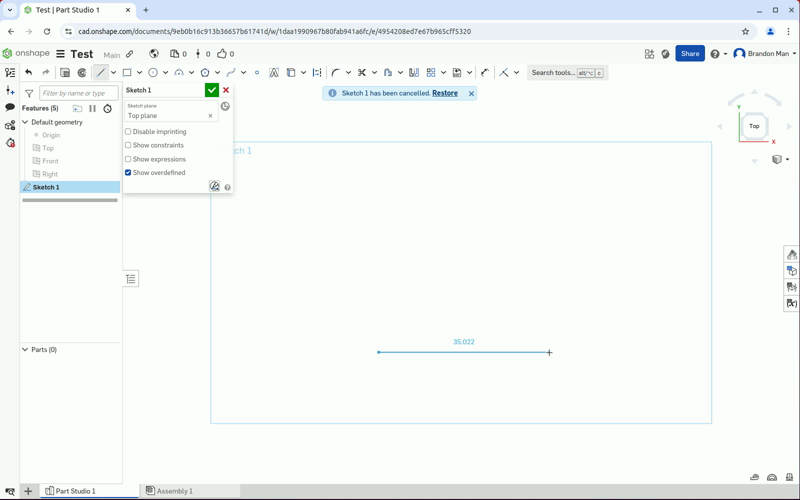
click(549, 352)
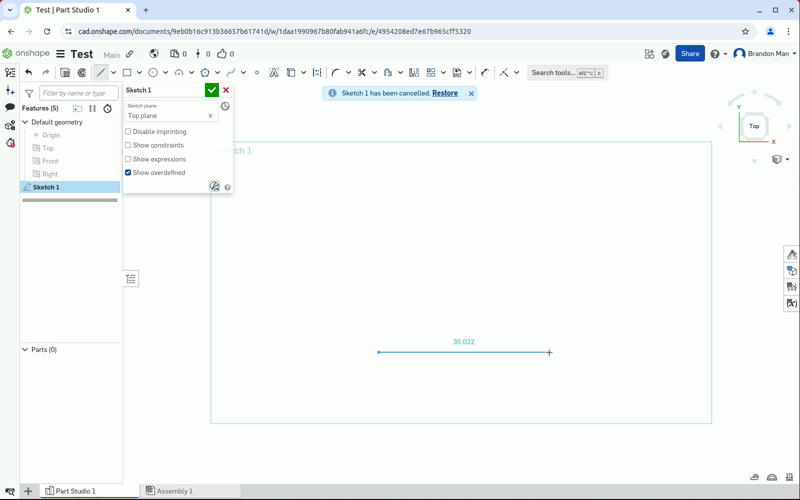
key_up(shift)
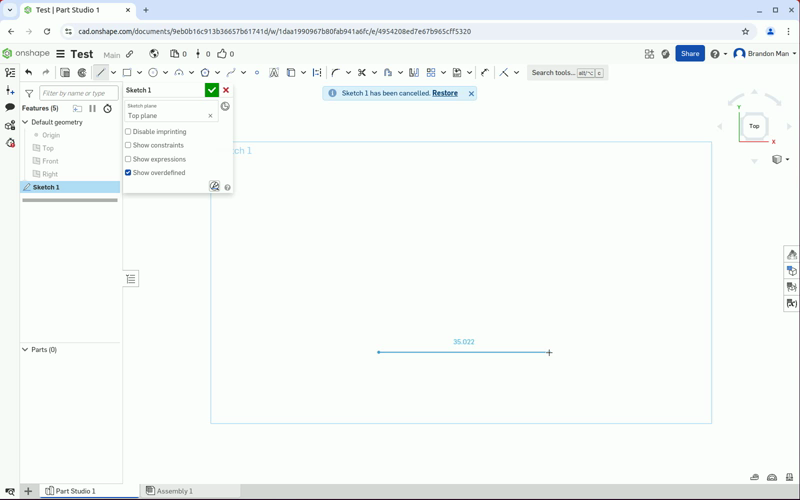
key_down(shift)
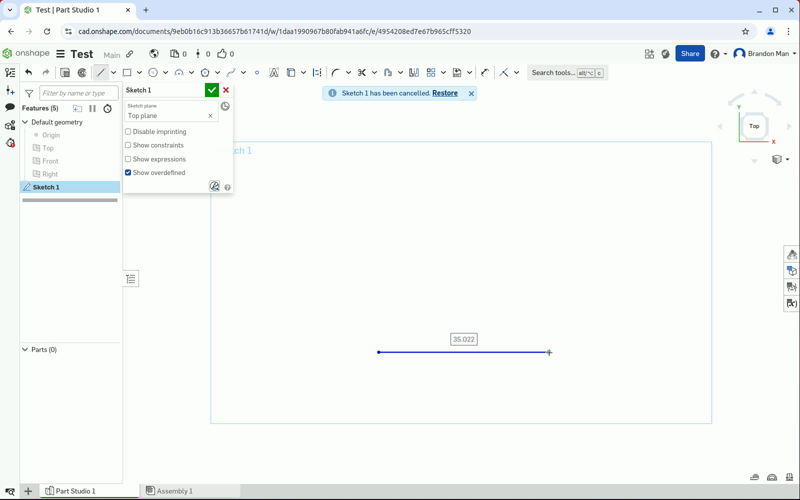
mouse_move(549, 217)
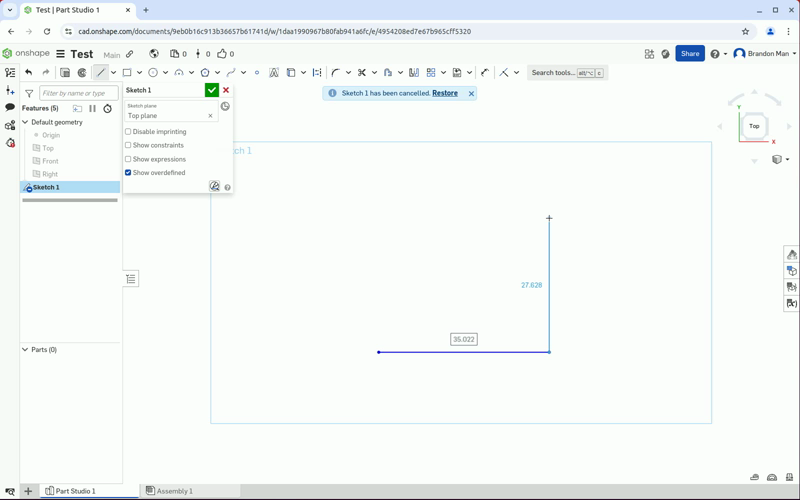
click(549, 217)
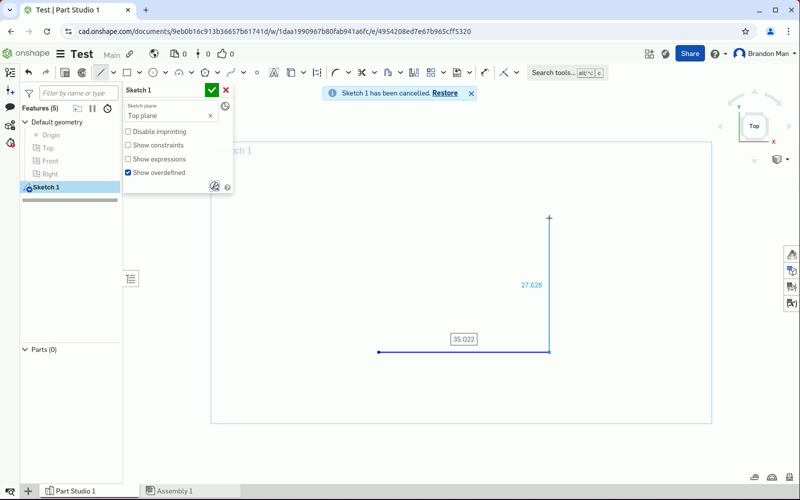
key_up(shift)
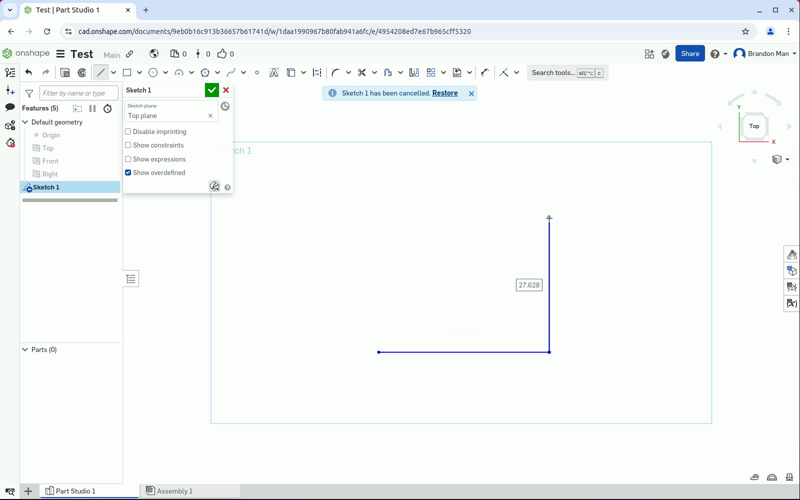
key_down(shift)
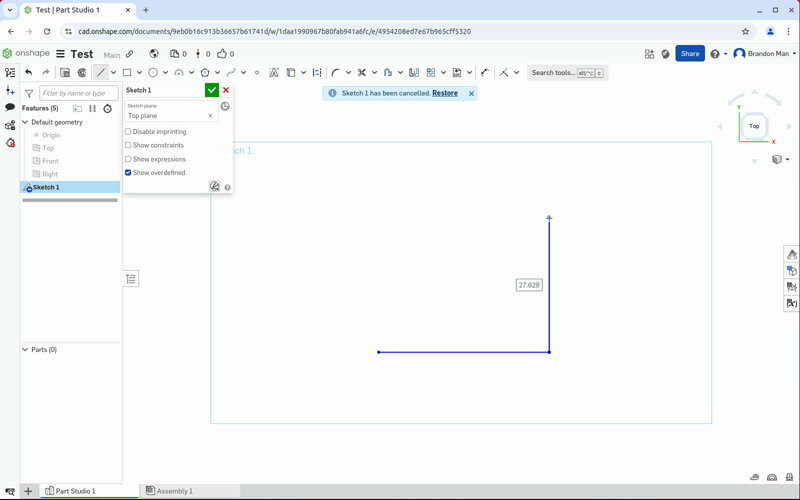
mouse_move(378, 217)
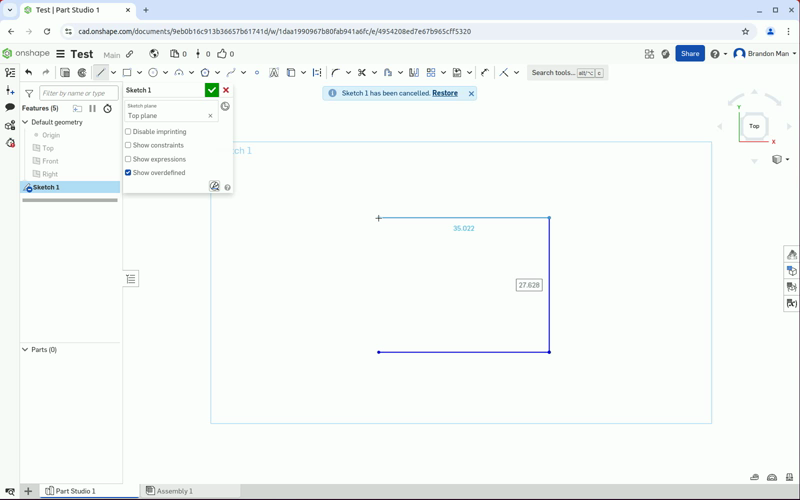
click(378, 217)
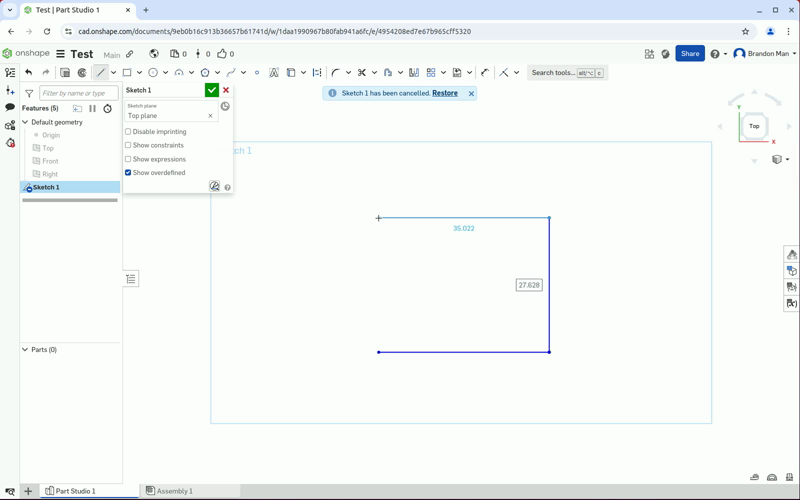
key_up(shift)
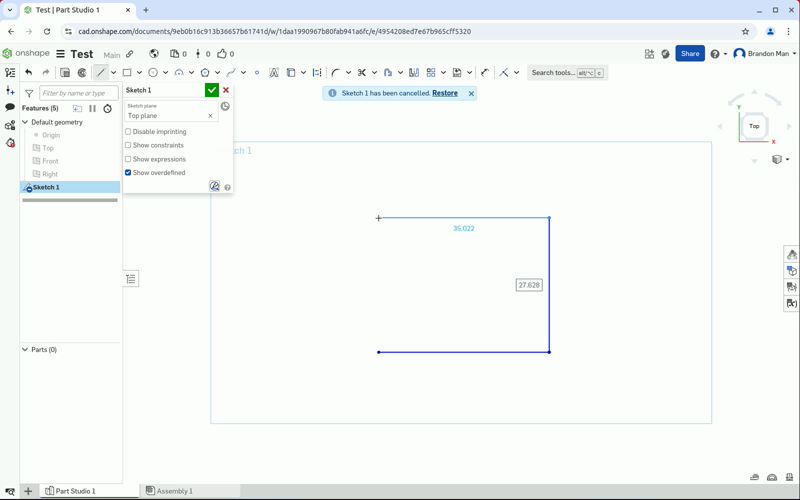
key_down(shift)
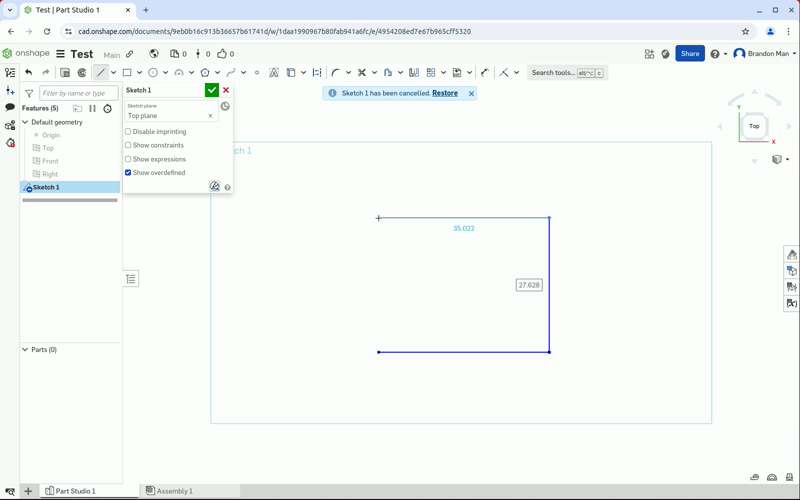
mouse_move(378, 352)
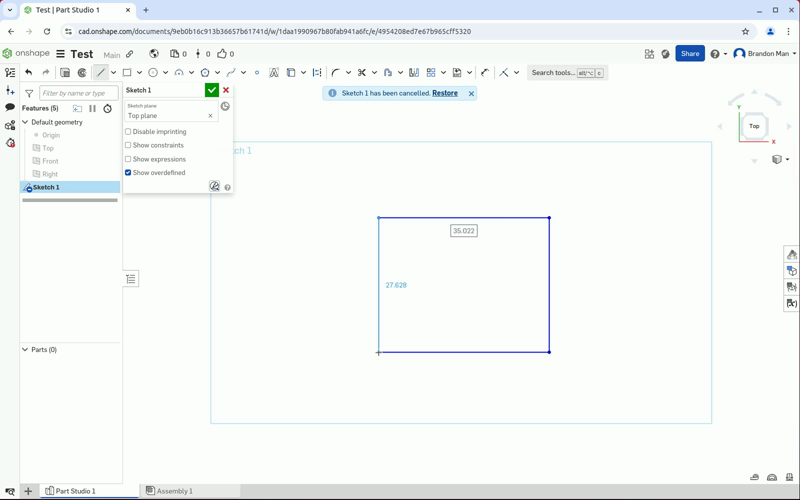
key_up(shift)
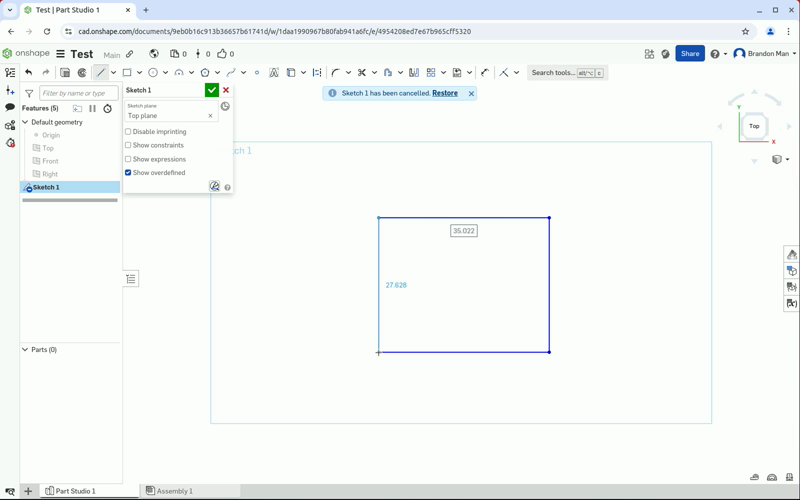
click(378, 352)
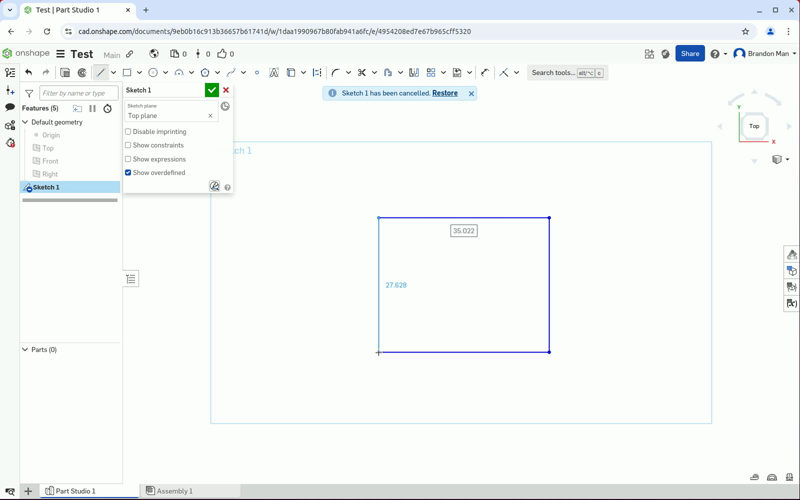
key(esc)
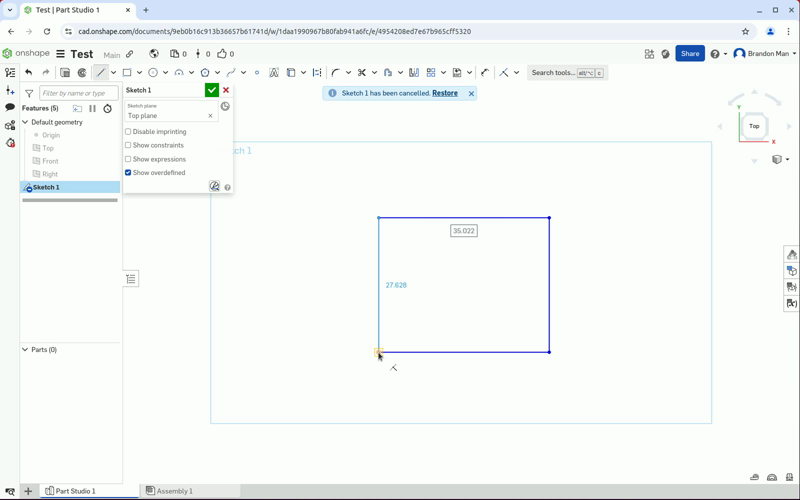
mouse_move(442, 267)
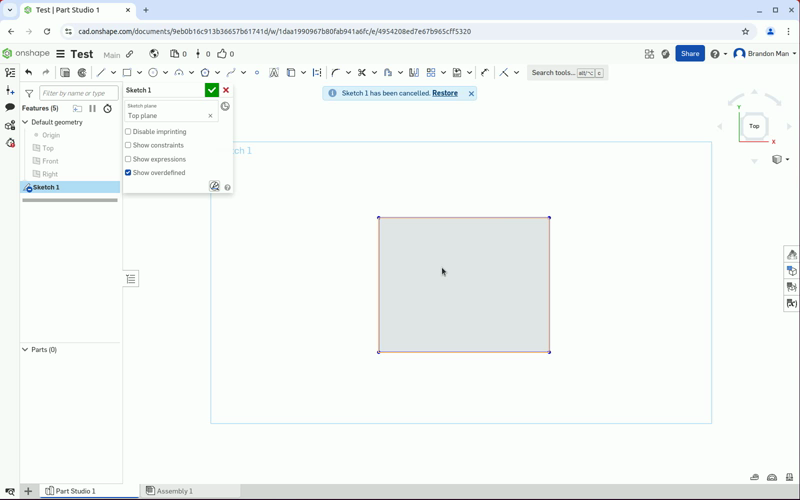
click(442, 267)
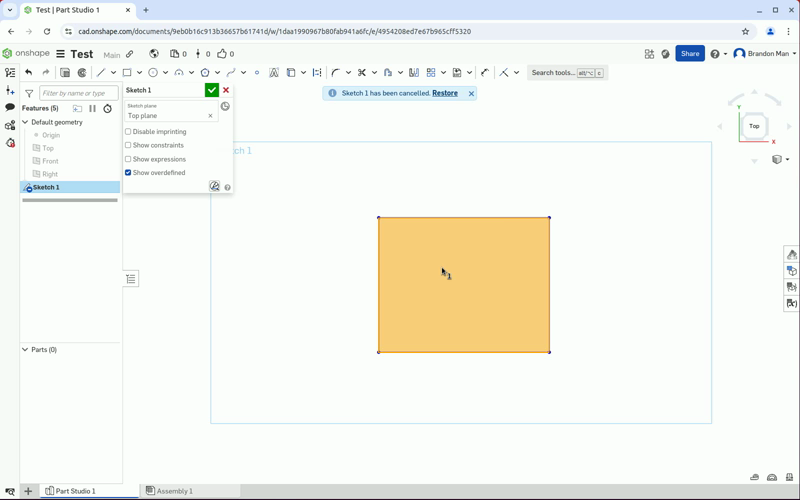
mouse_move(73, 352)
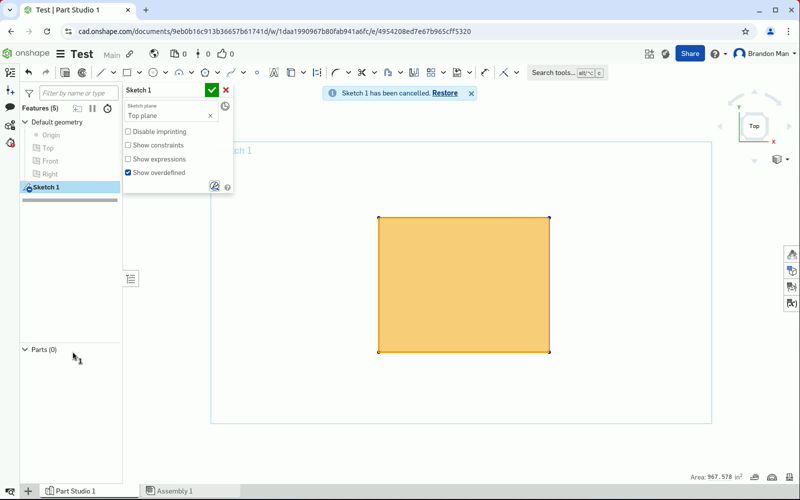
key(shift+y)
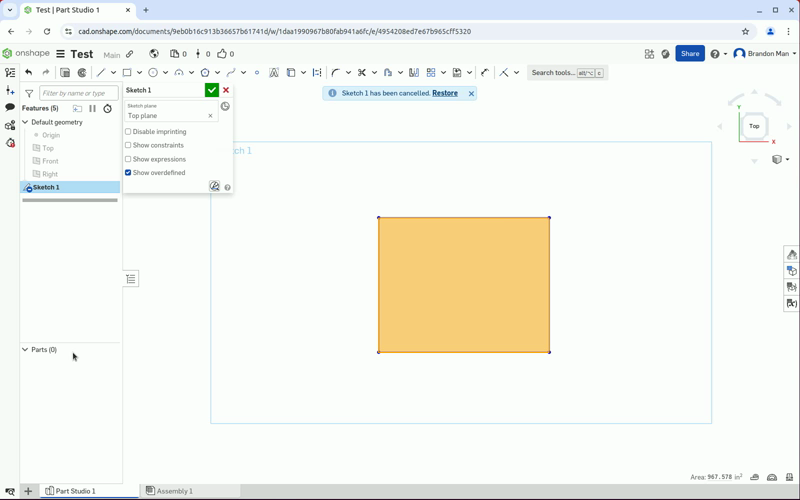
key(shift+e)
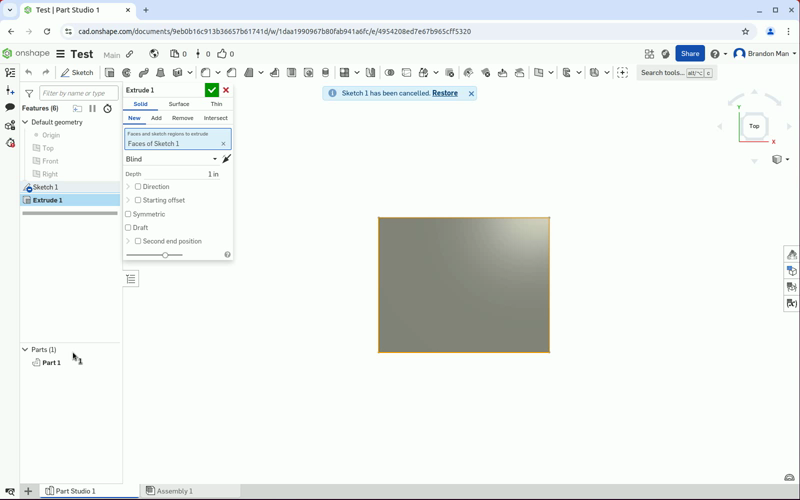
mouse_move(143, 106)
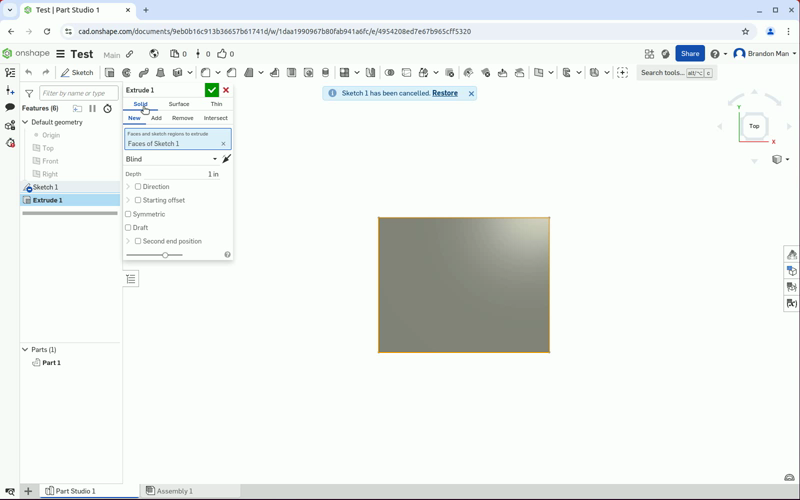
click(143, 106)
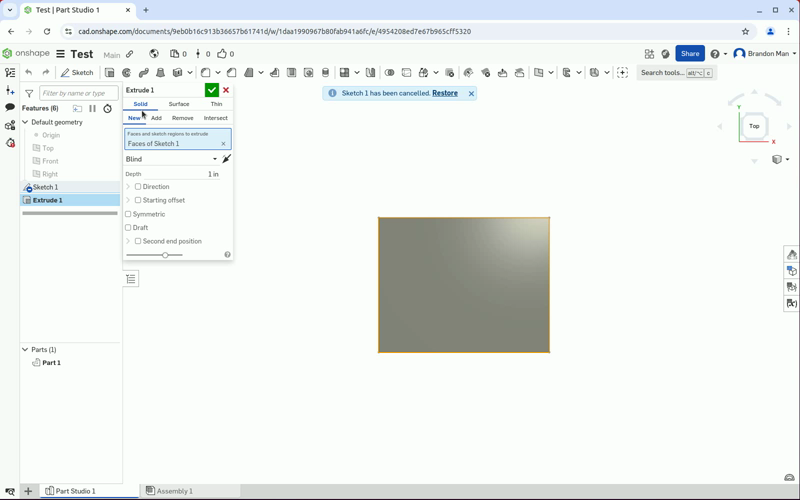
mouse_move(137, 120)
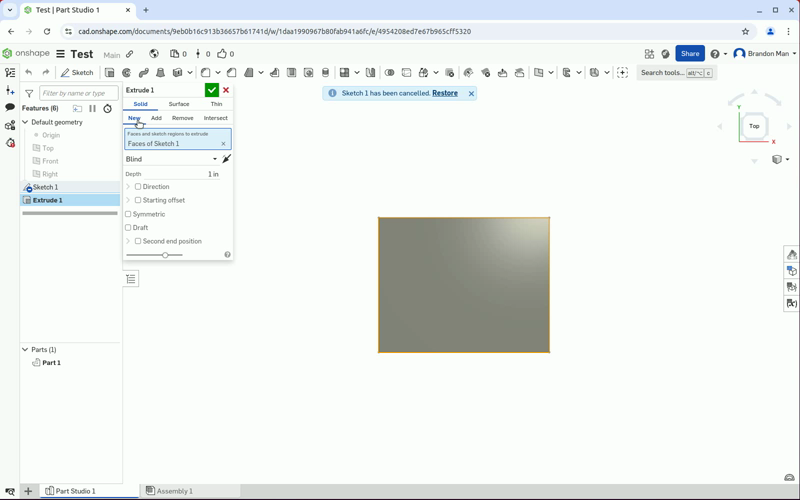
click(137, 120)
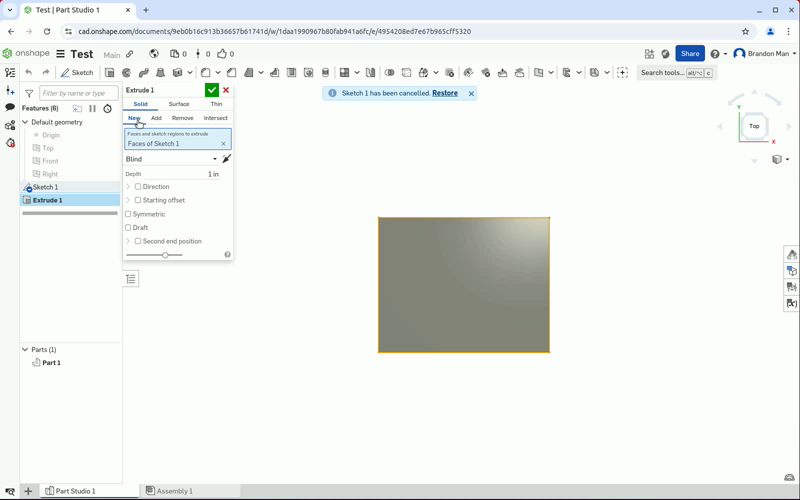
key(tab, 4)
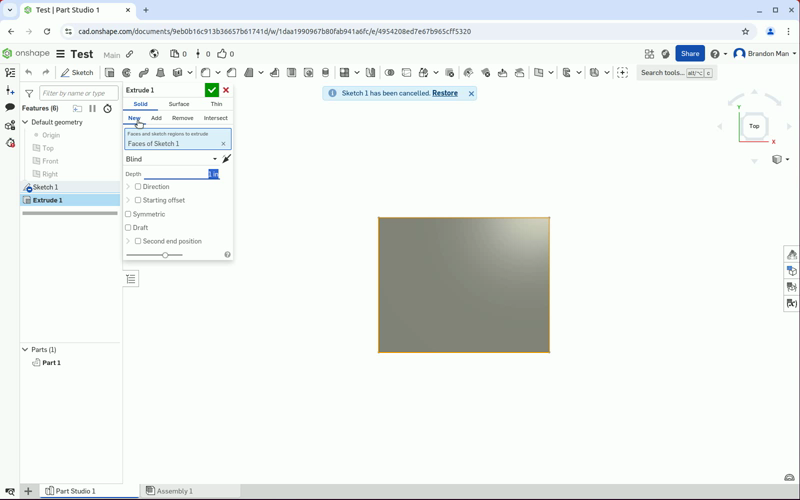
text(20.46)
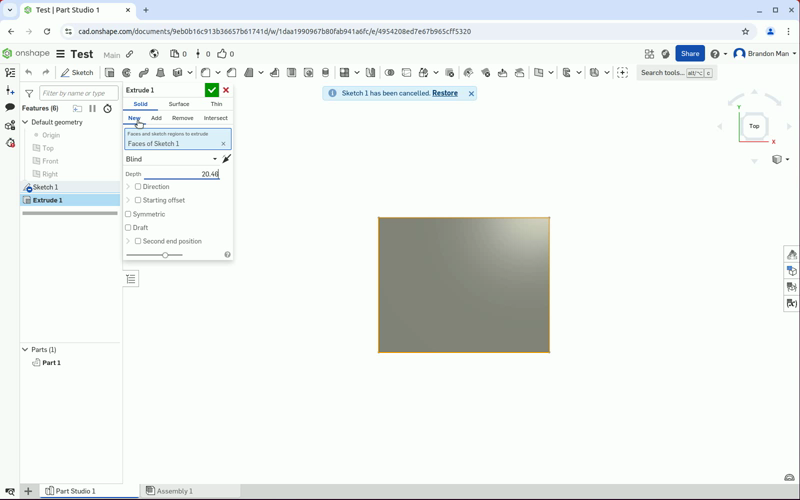
key(enter)
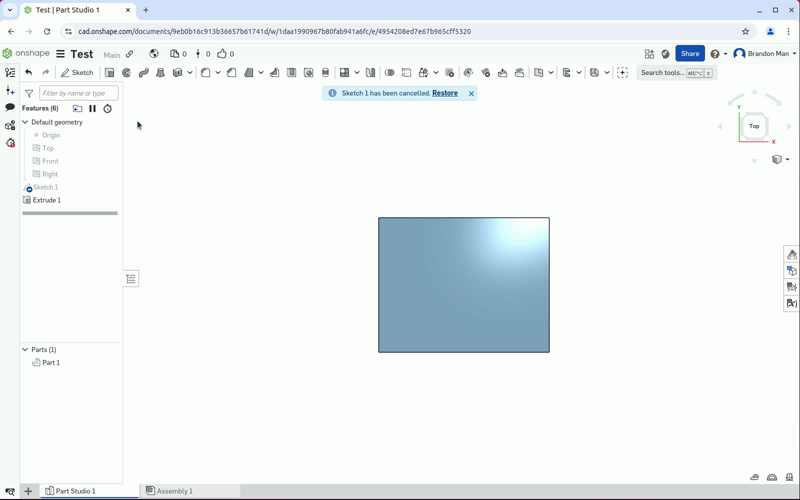
key(shift+h)
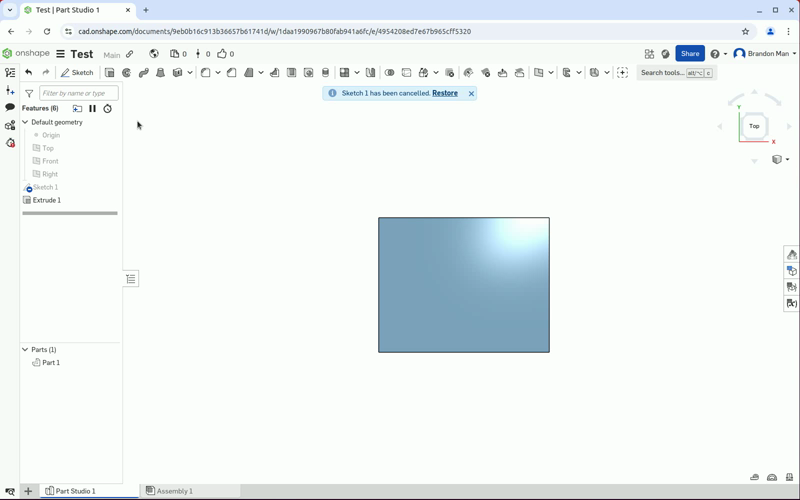
key(shift+h)
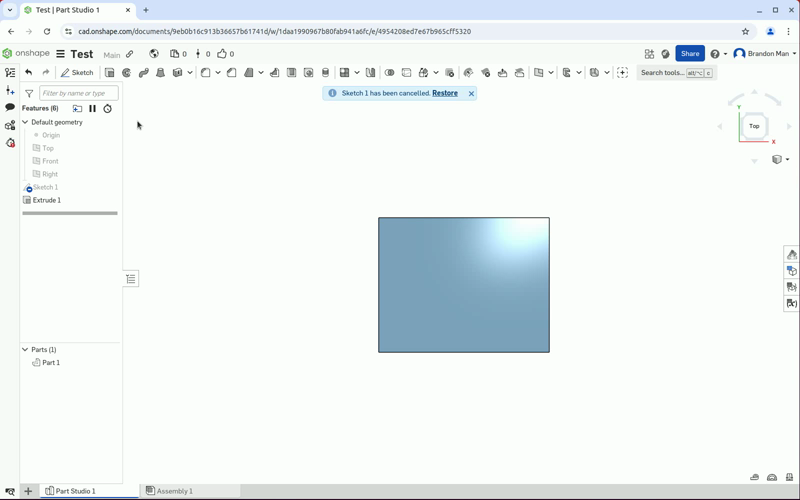
mouse_move(73, 189)
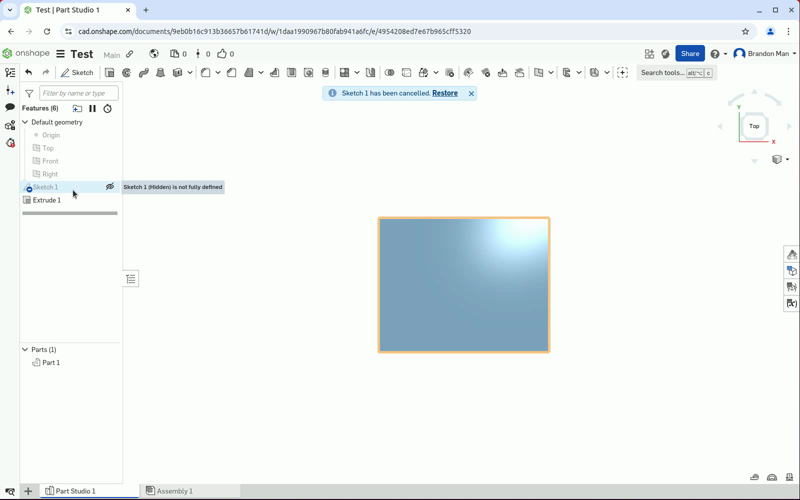
click(73, 189)
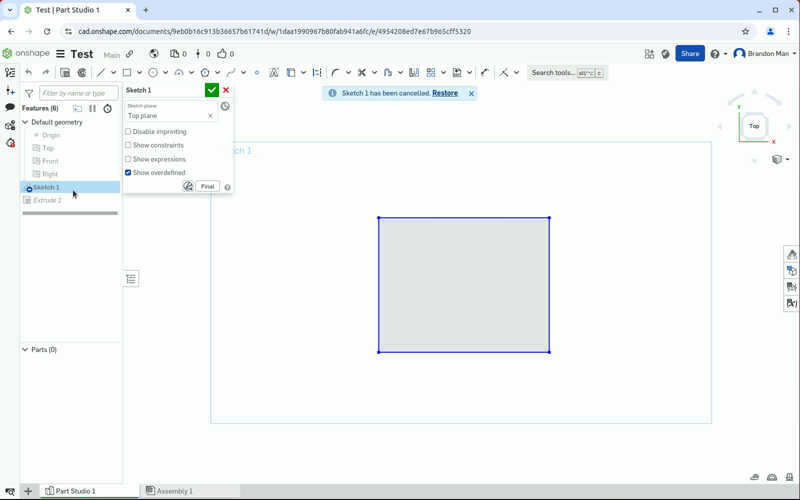
mouse_move(229, 92)
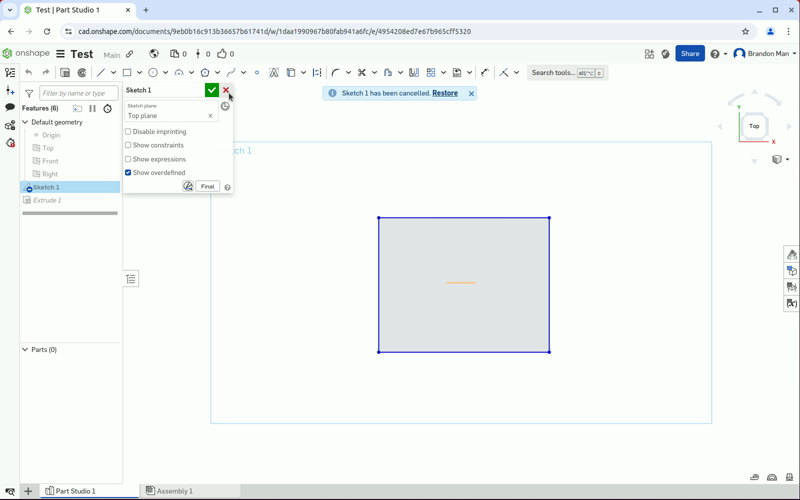
click(229, 92)
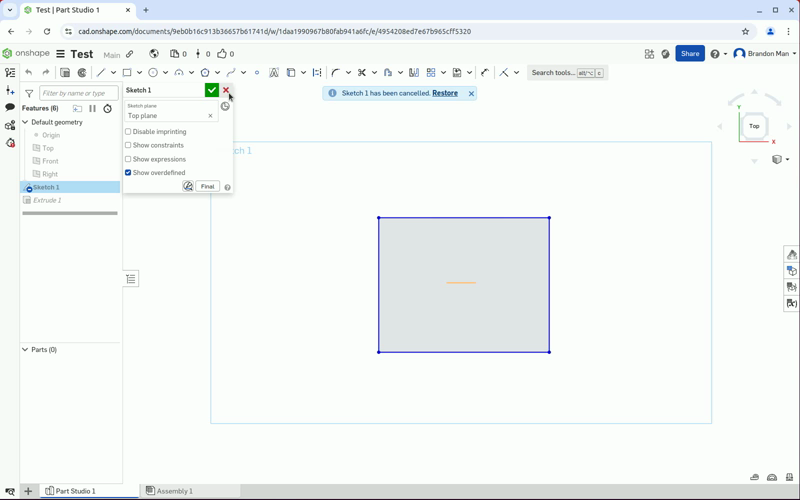
key(shift+s)
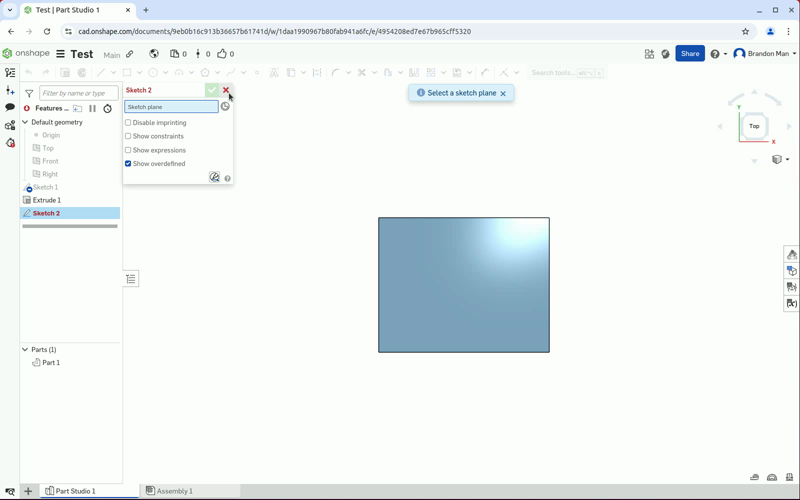
mouse_move(73, 150)
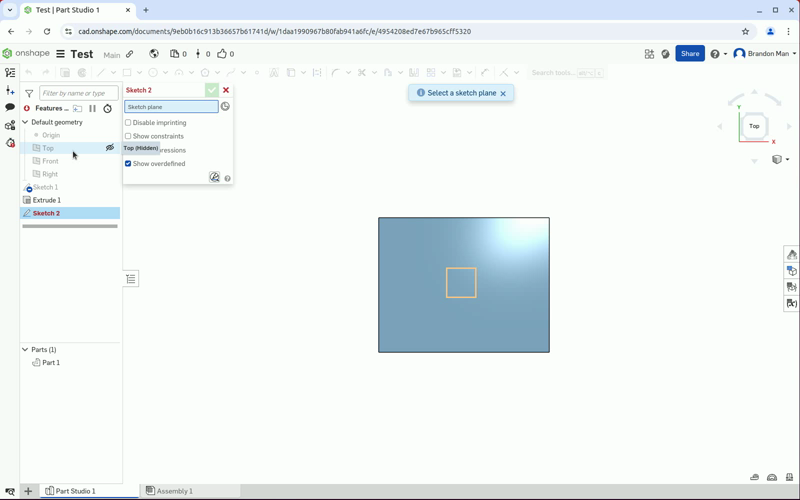
click(73, 150)
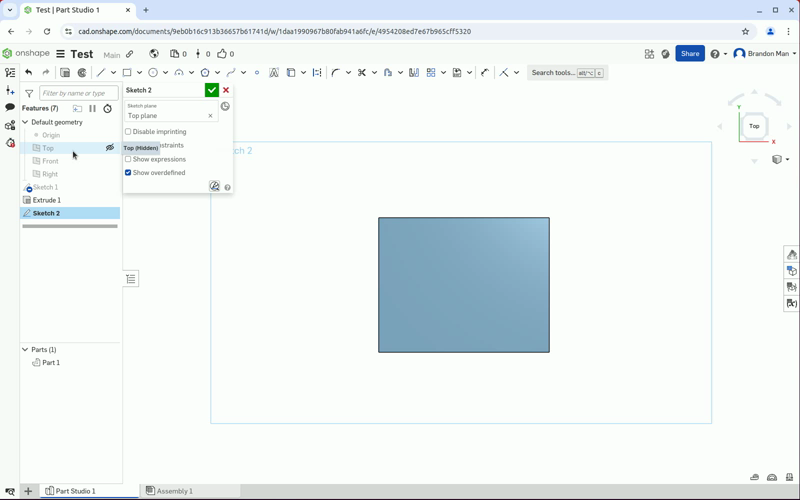
mouse_move(73, 352)
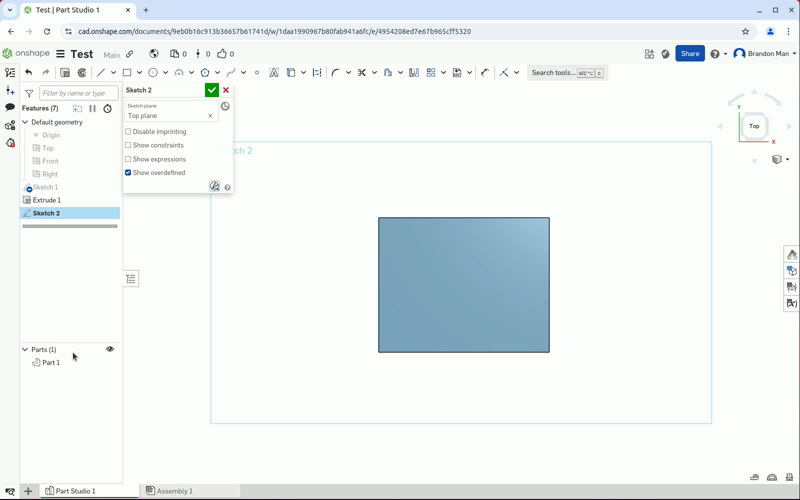
key(y)
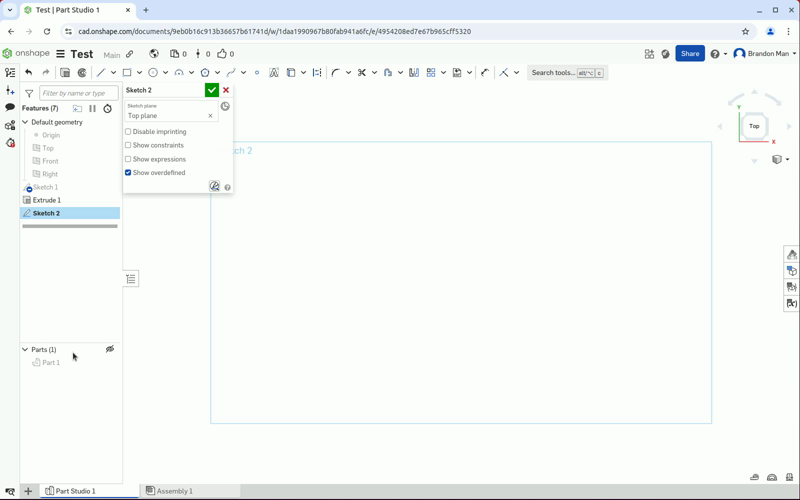
key(l)
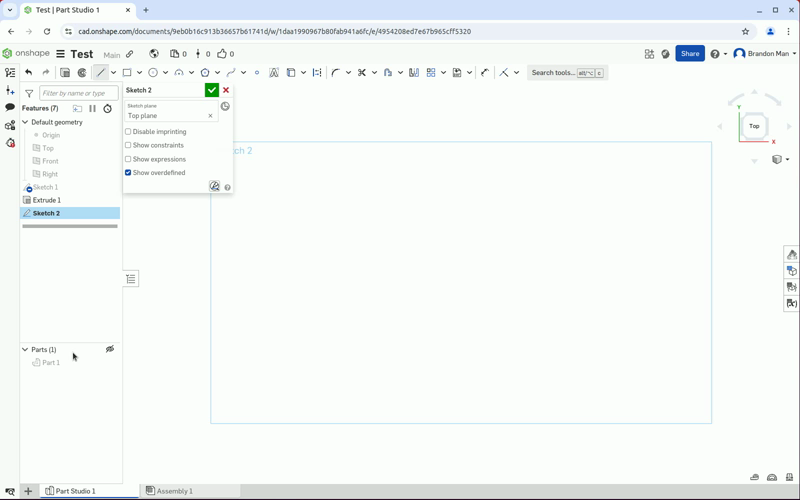
key_down(shift)
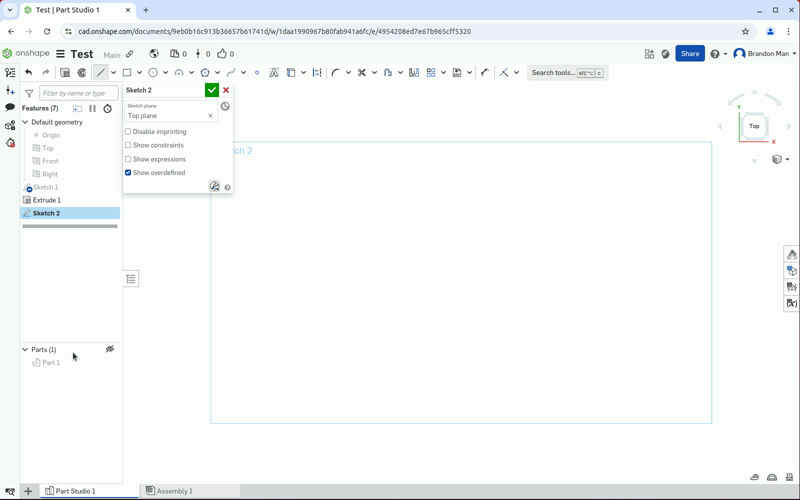
mouse_move(378, 352)
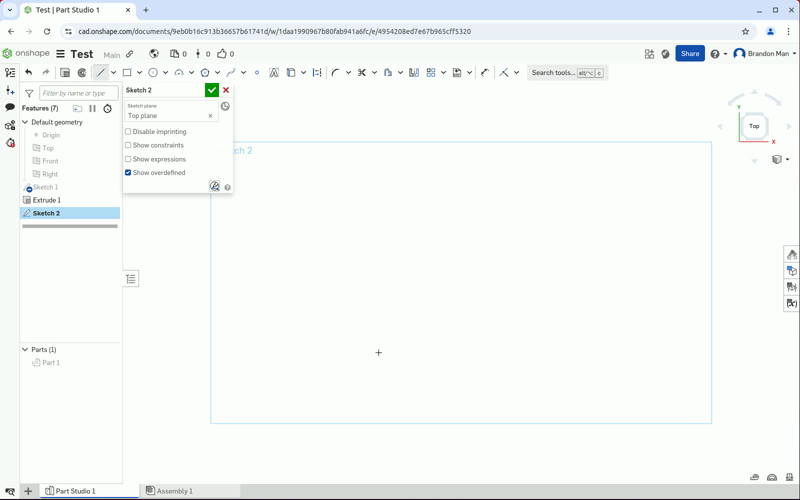
click(378, 352)
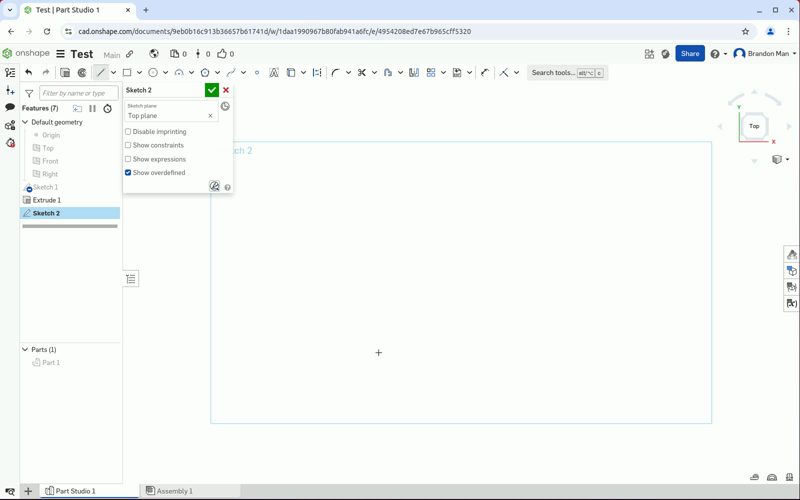
key_up(shift)
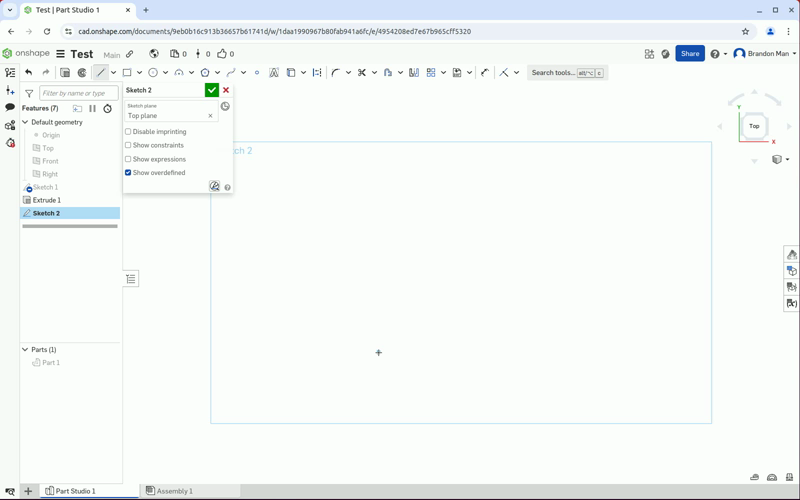
key_down(shift)
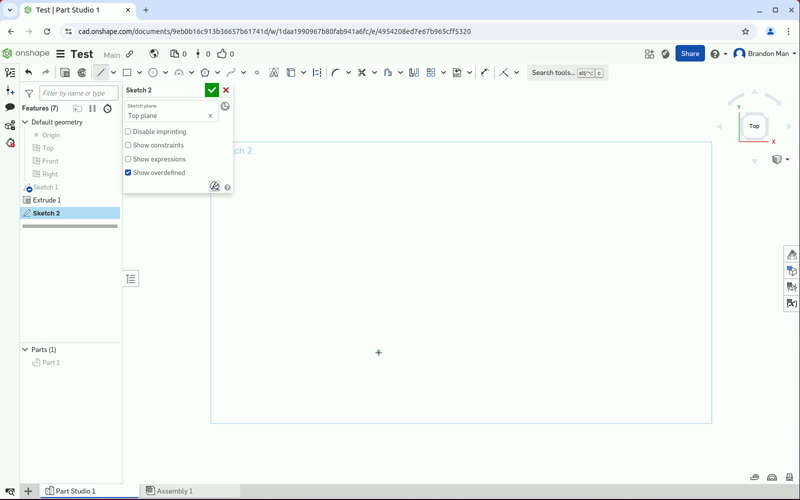
mouse_move(549, 352)
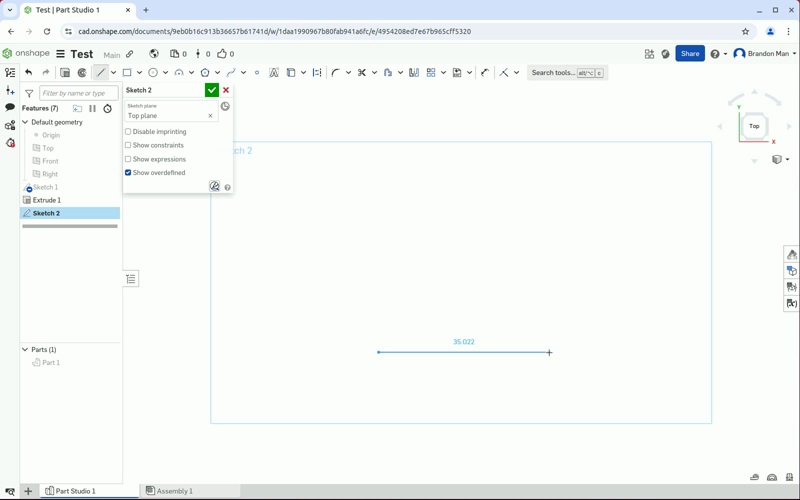
click(549, 352)
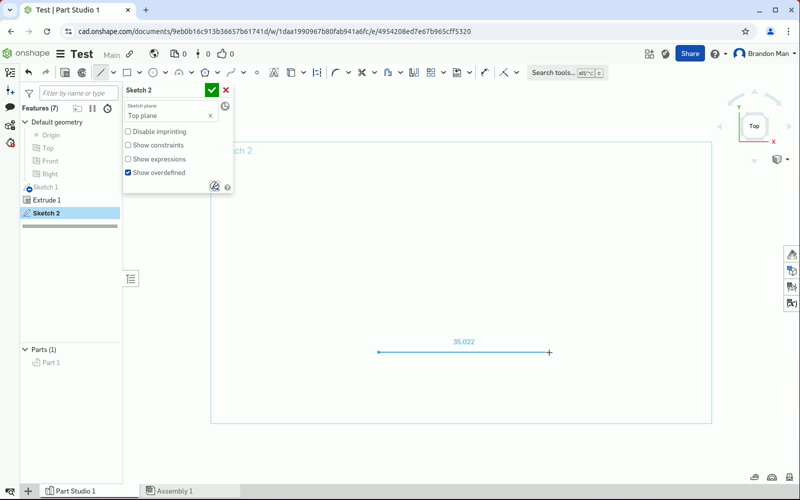
key_up(shift)
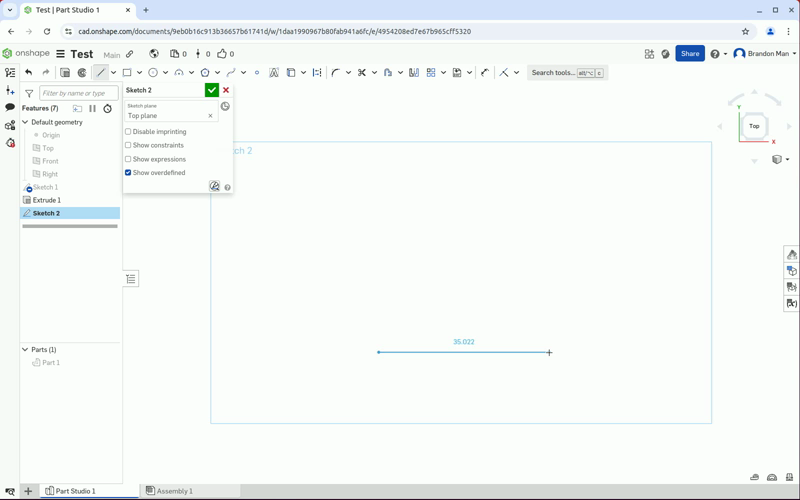
key_down(shift)
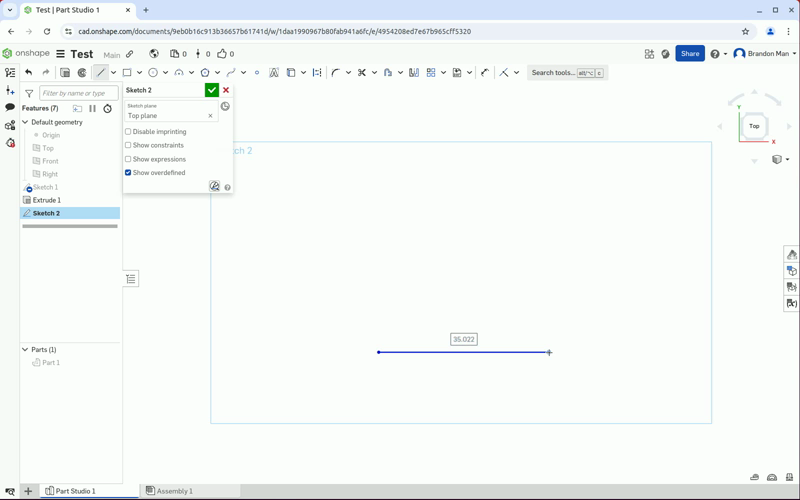
mouse_move(549, 217)
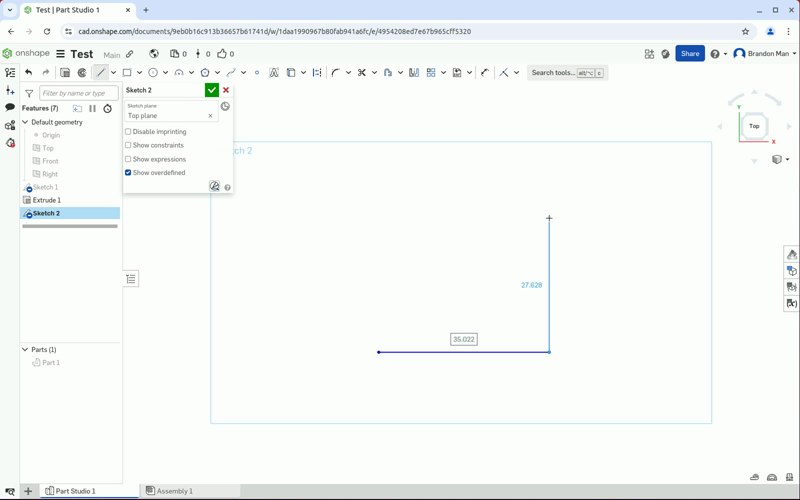
click(549, 217)
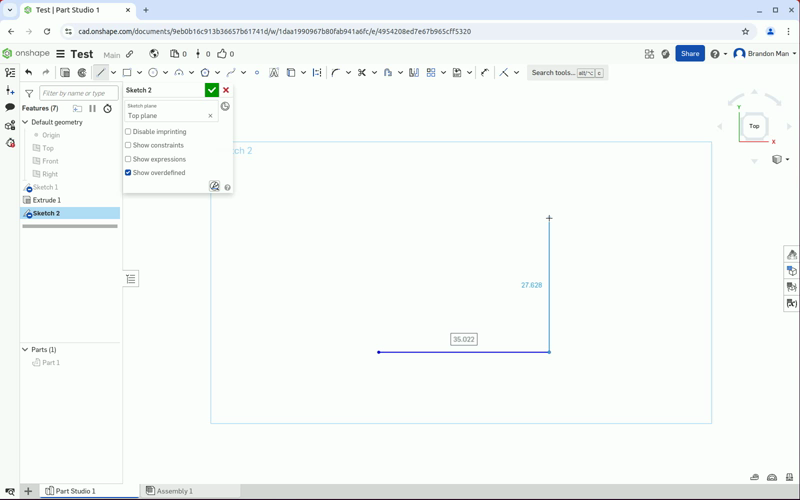
key_up(shift)
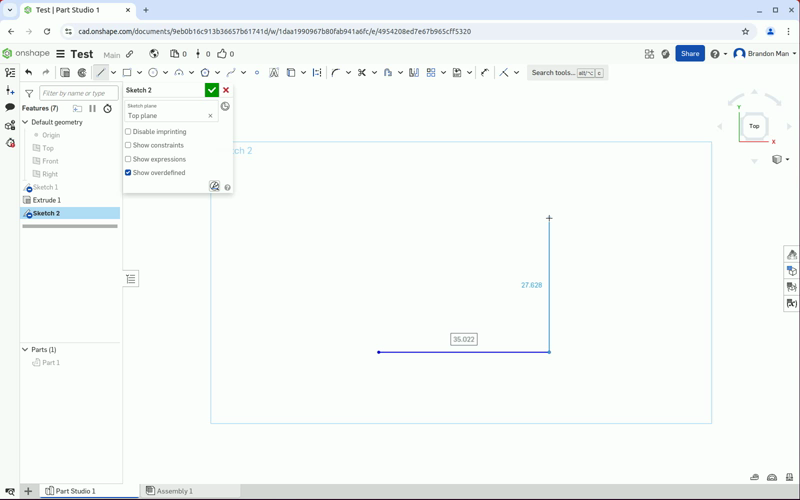
key_down(shift)
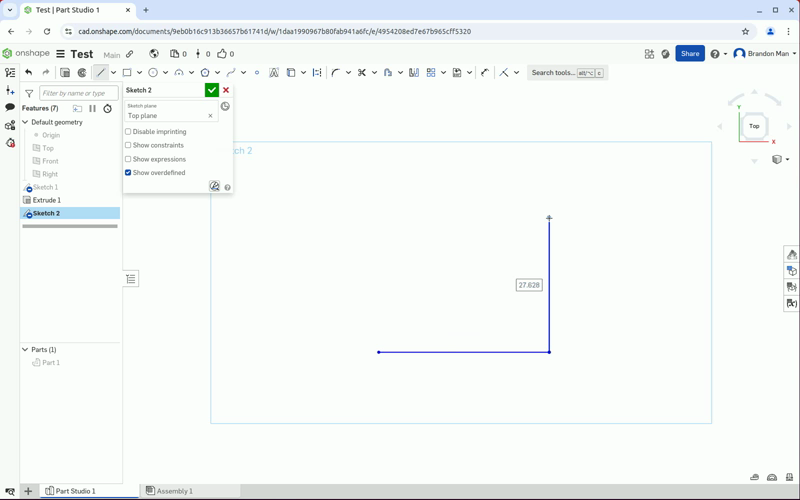
mouse_move(378, 217)
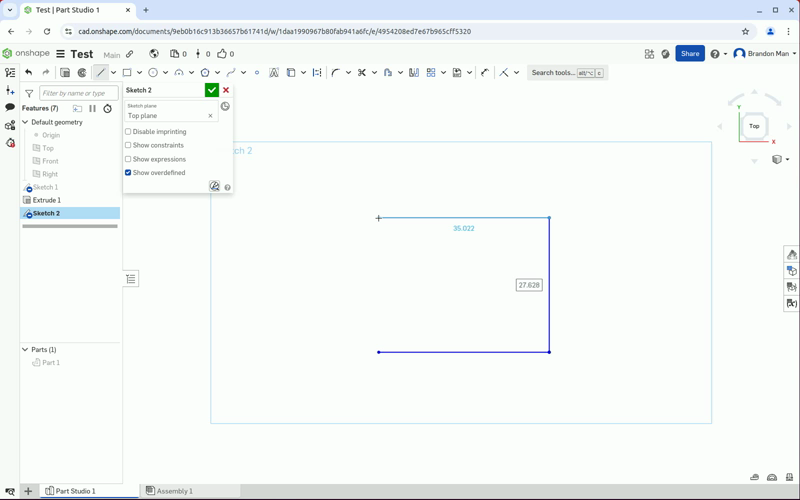
click(378, 217)
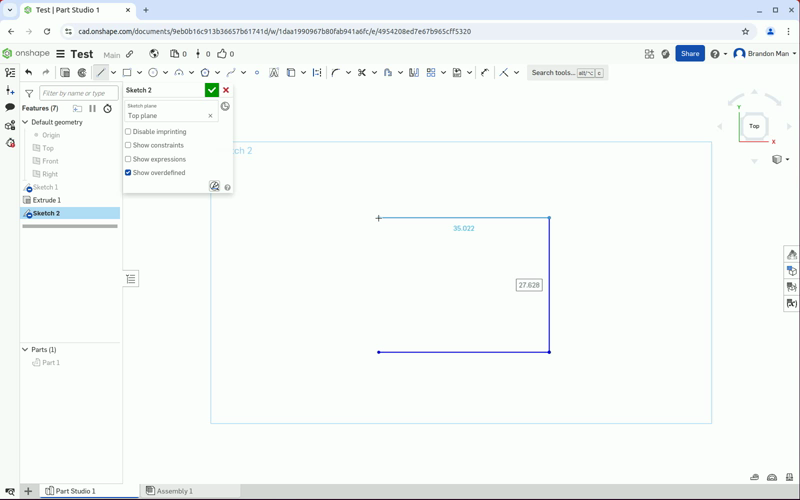
key_up(shift)
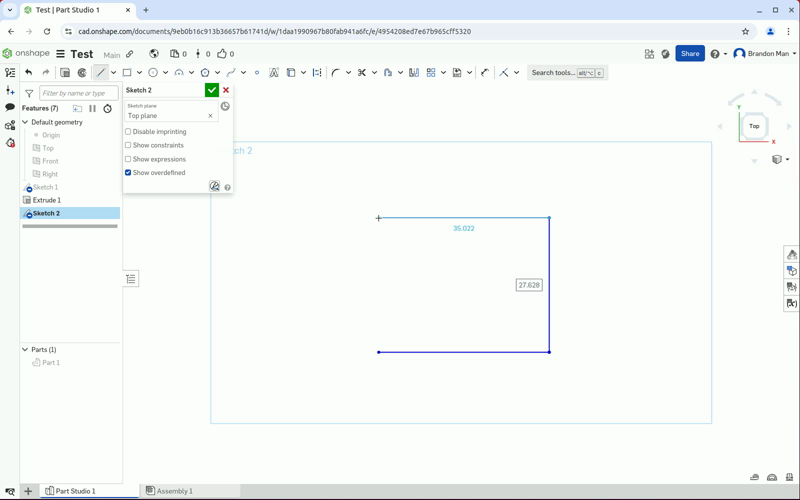
key_down(shift)
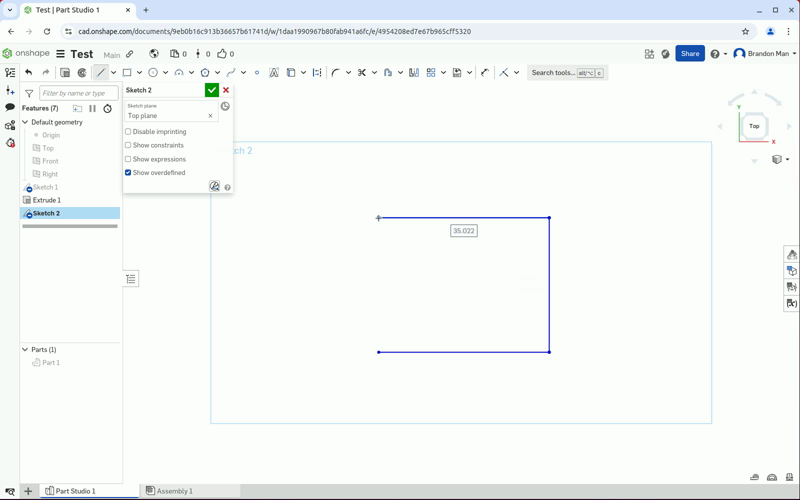
mouse_move(378, 352)
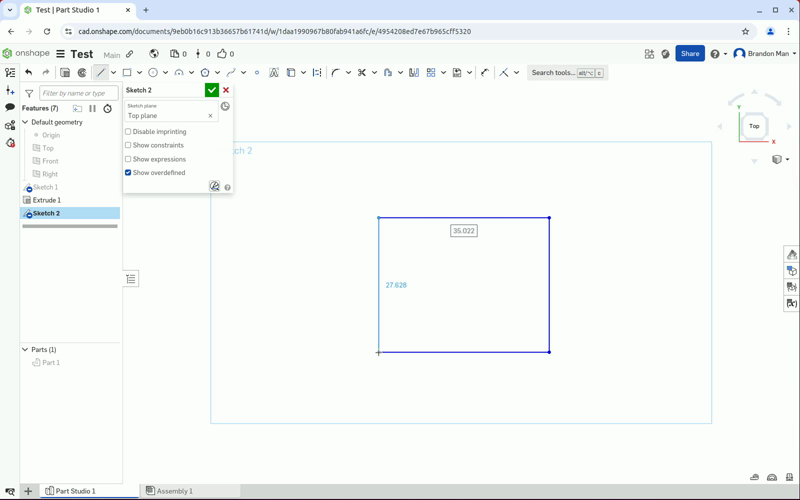
key_up(shift)
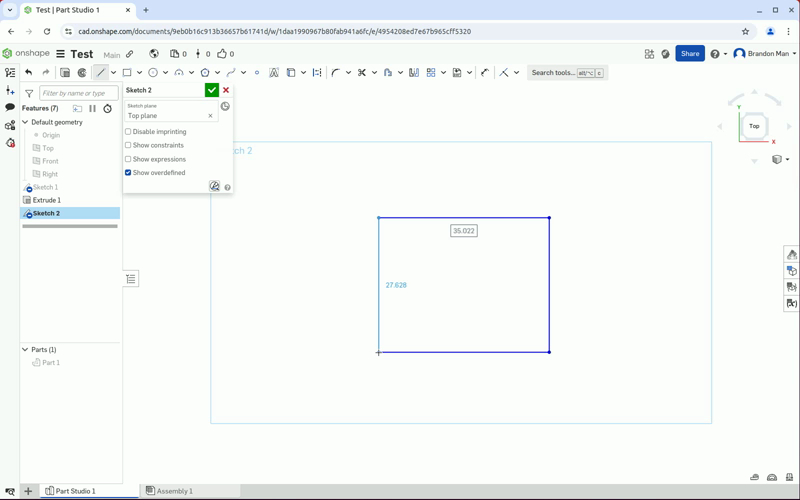
click(378, 352)
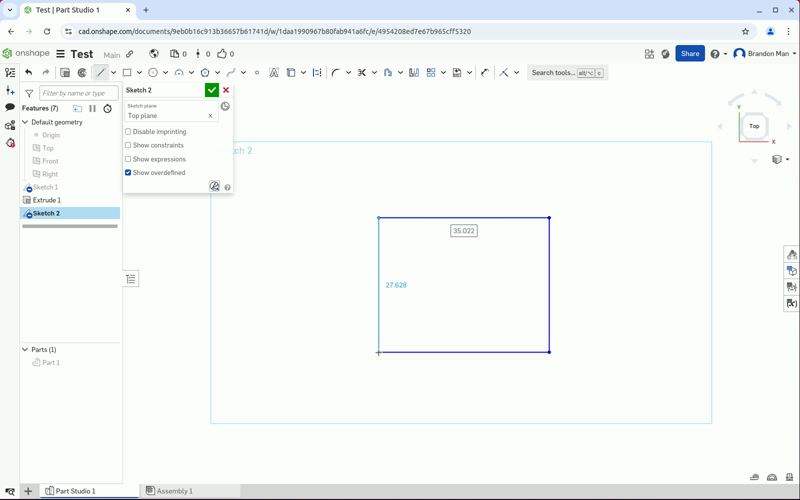
key(esc)
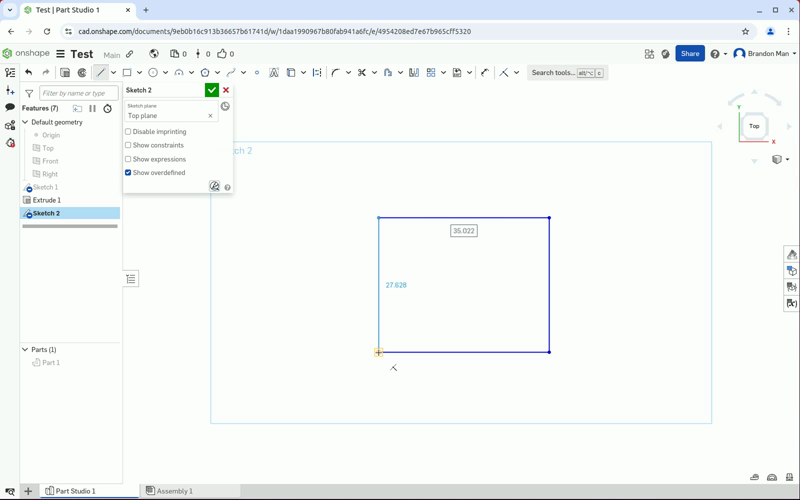
mouse_move(465, 285)
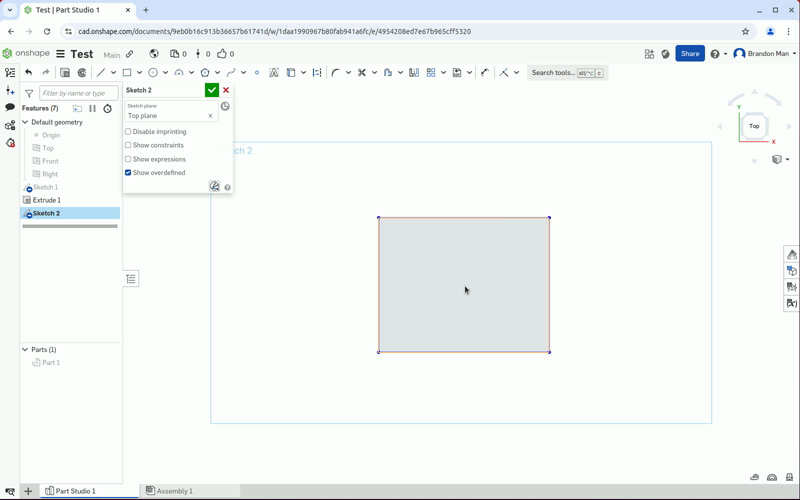
click(465, 285)
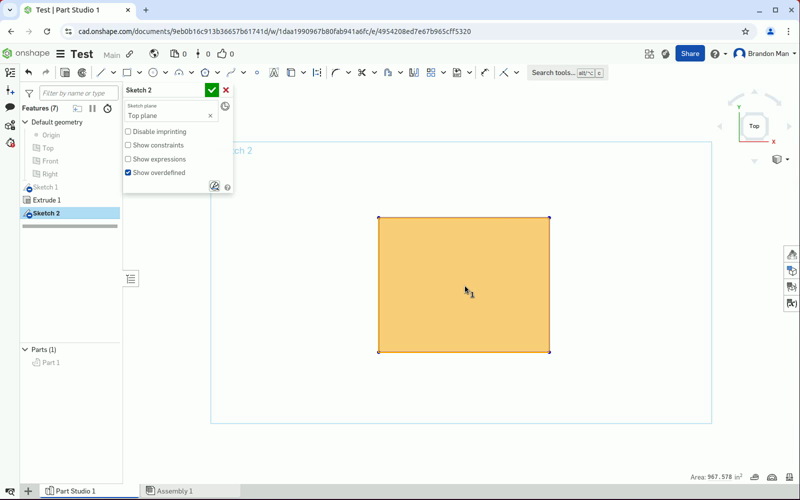
mouse_move(73, 352)
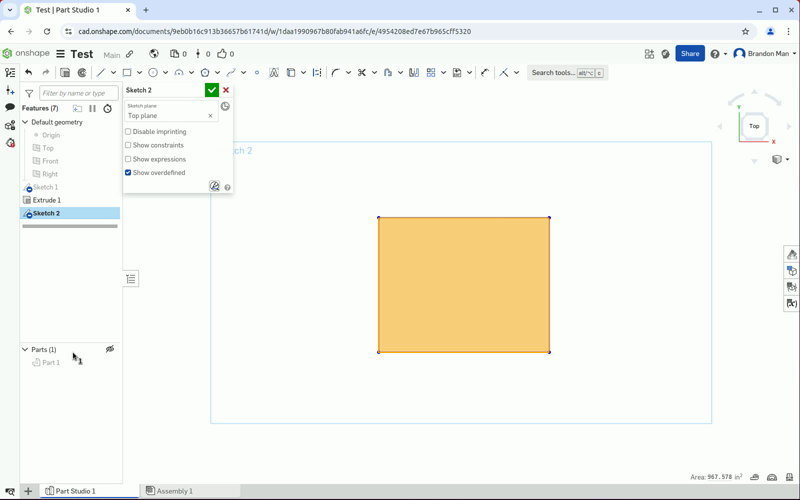
key(shift+y)
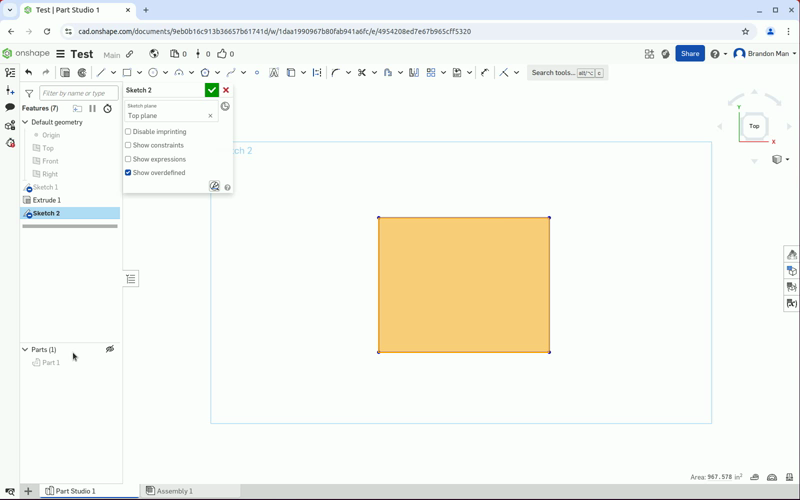
key(shift+e)
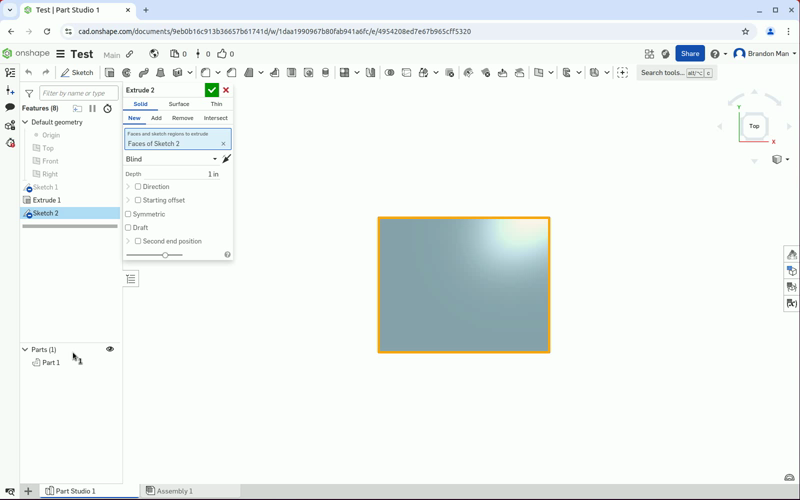
mouse_move(143, 106)
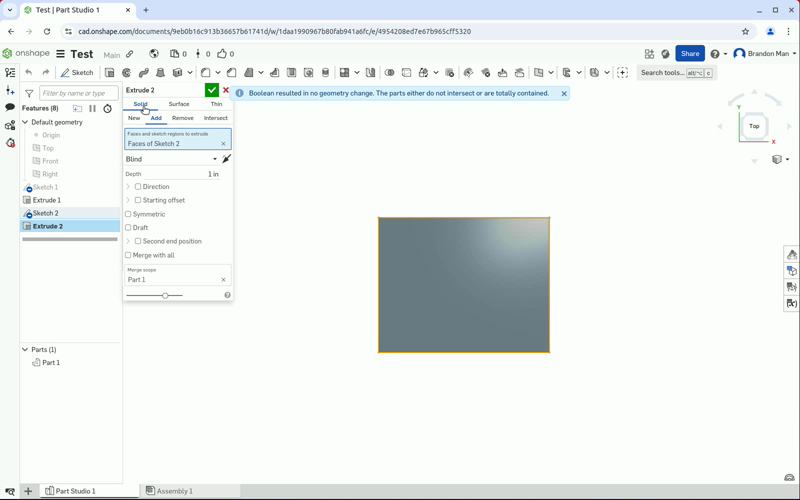
click(143, 106)
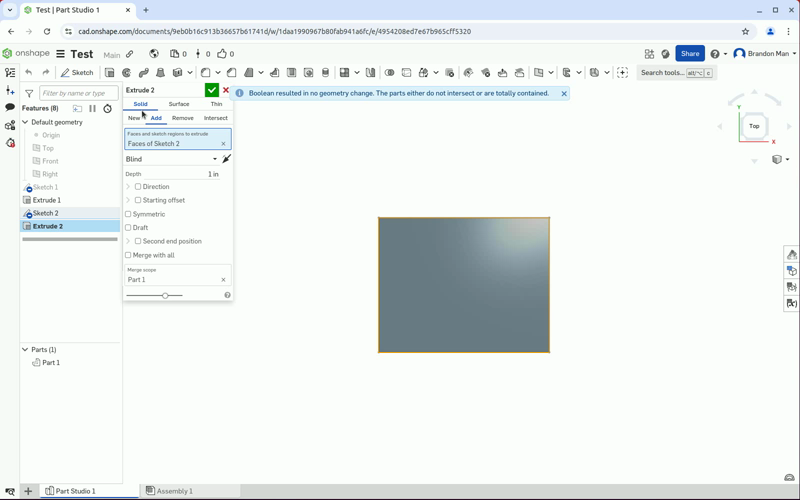
mouse_move(137, 120)
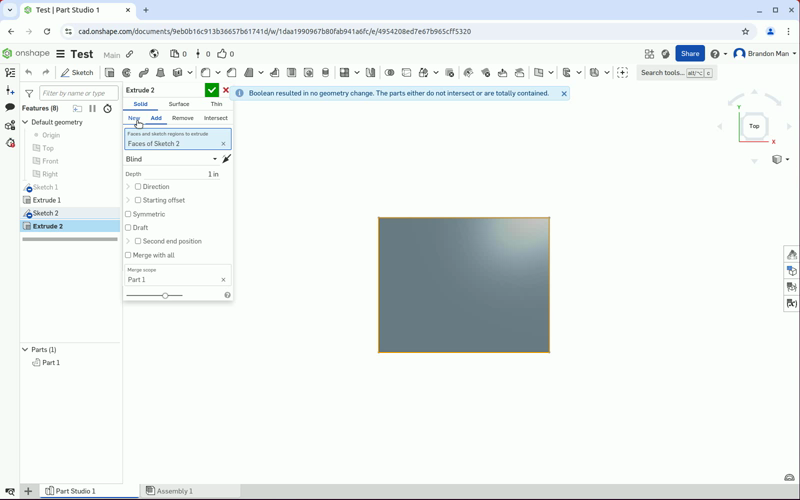
click(137, 120)
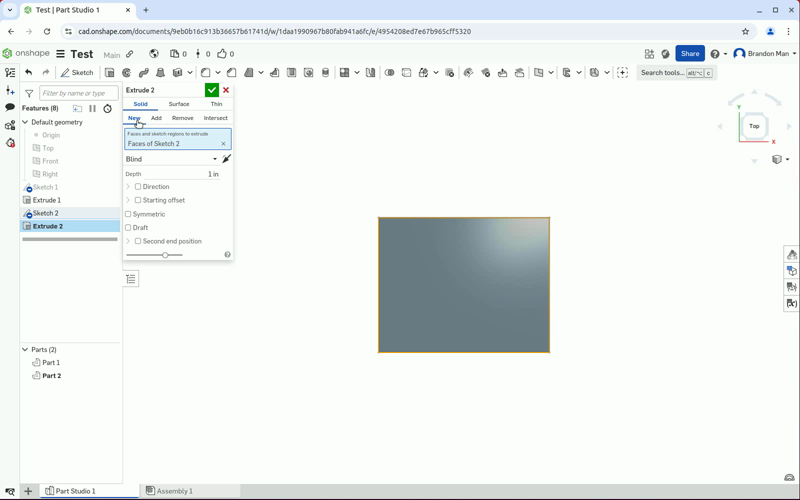
key(tab, 4)
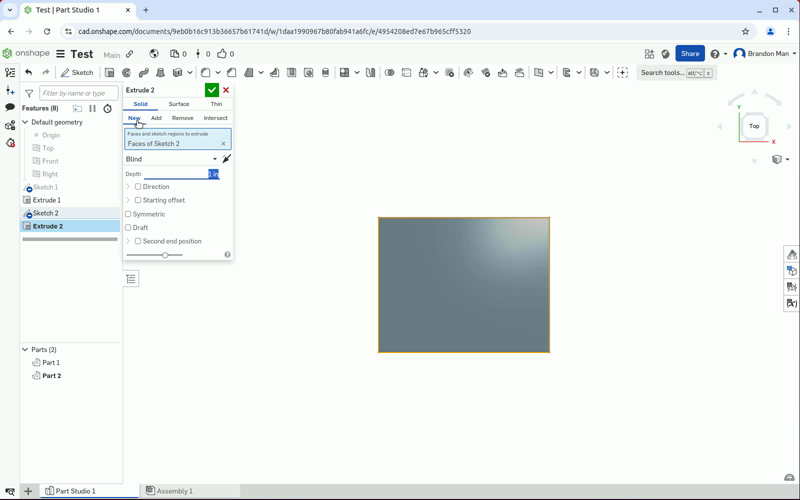
text(20.46)
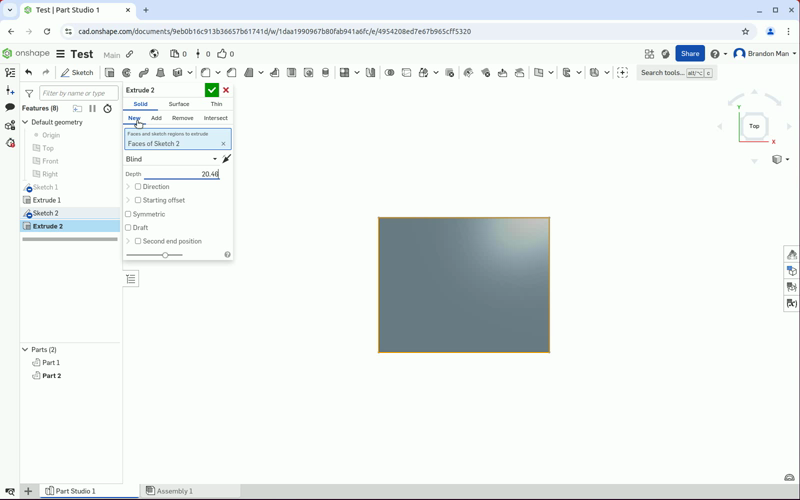
key(enter)
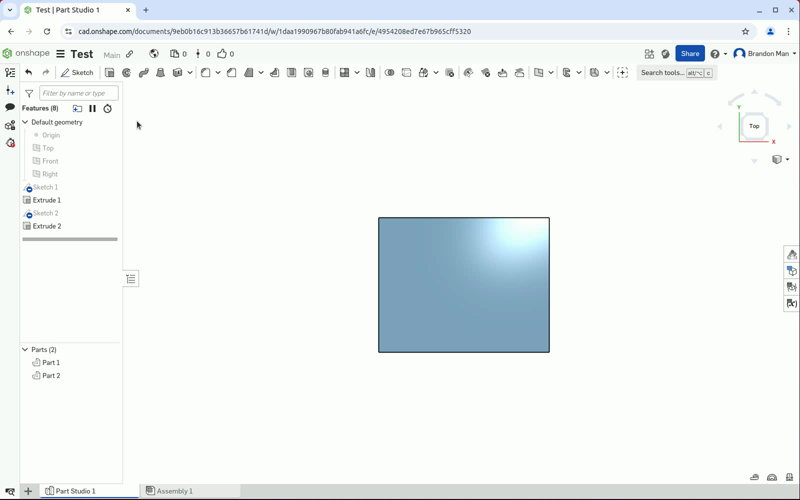
key(shift+h)
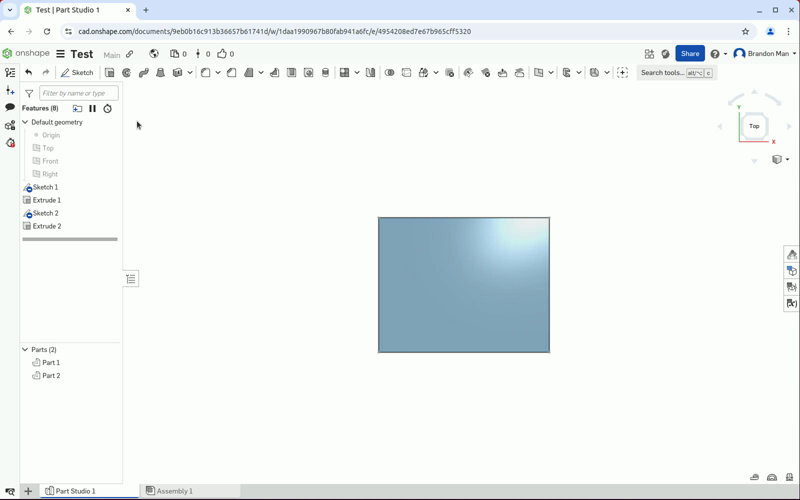
key(shift+h)
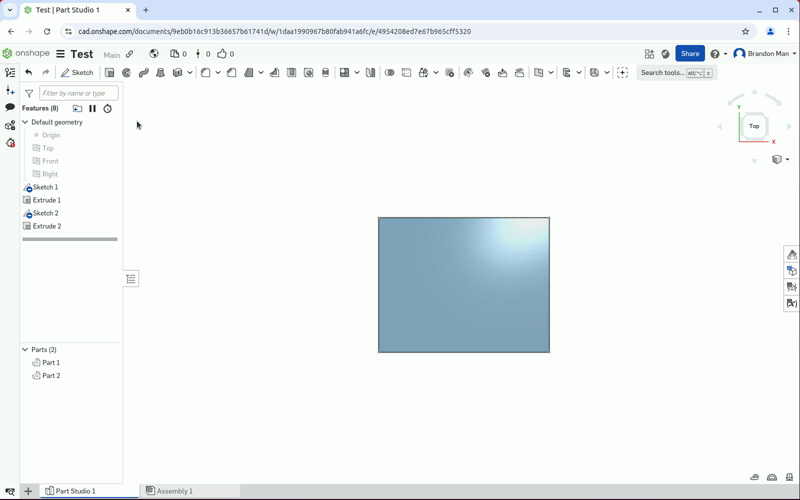
key(shift+7)
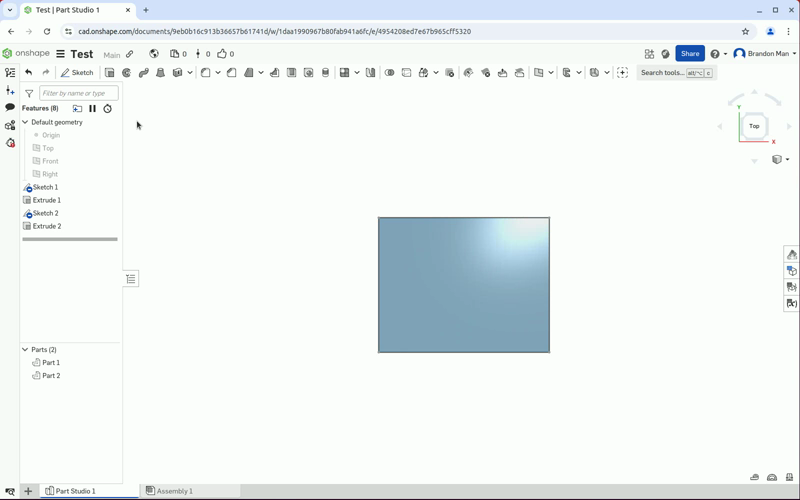
key(up, 3)
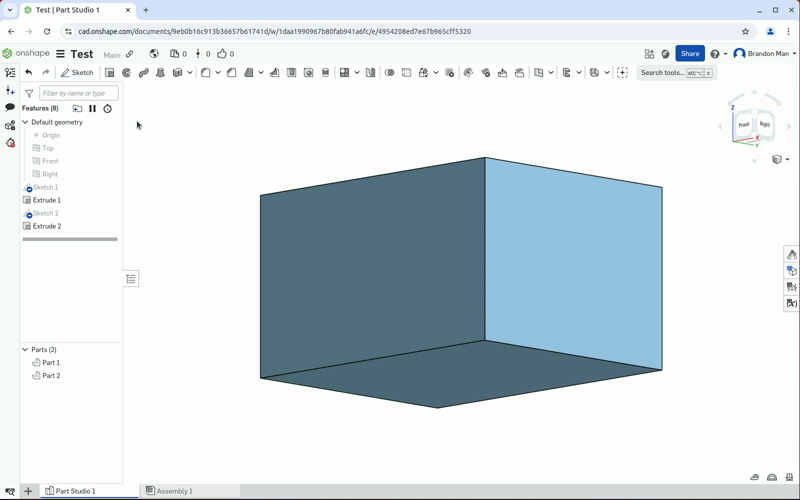
key(left, 3)
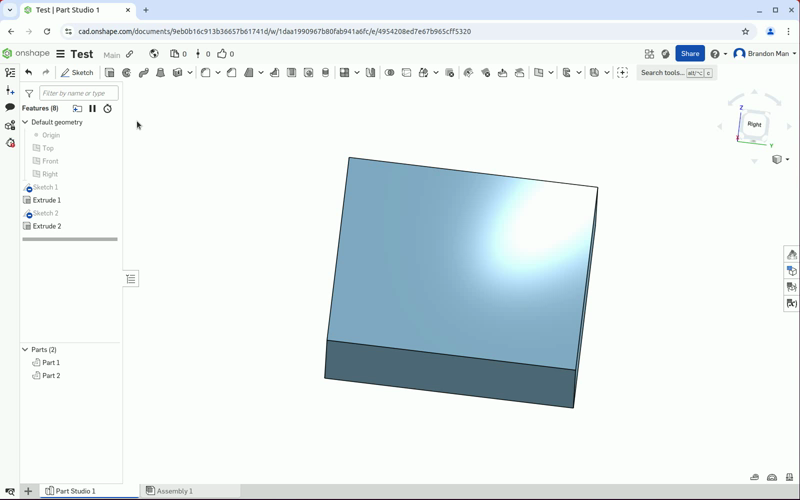
key(right, 3)
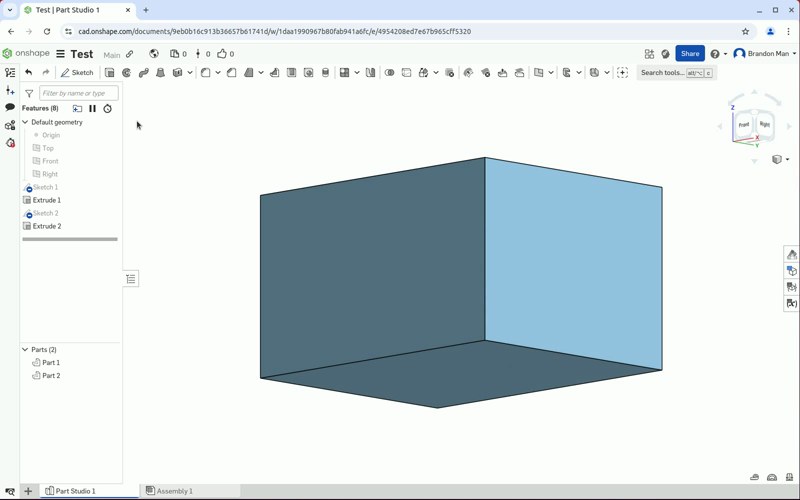
key(down, 3)
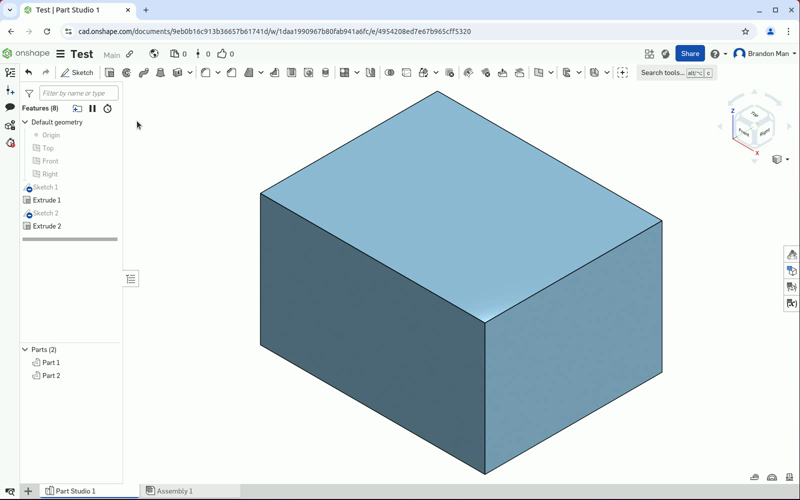
mouse_move(73, 189)
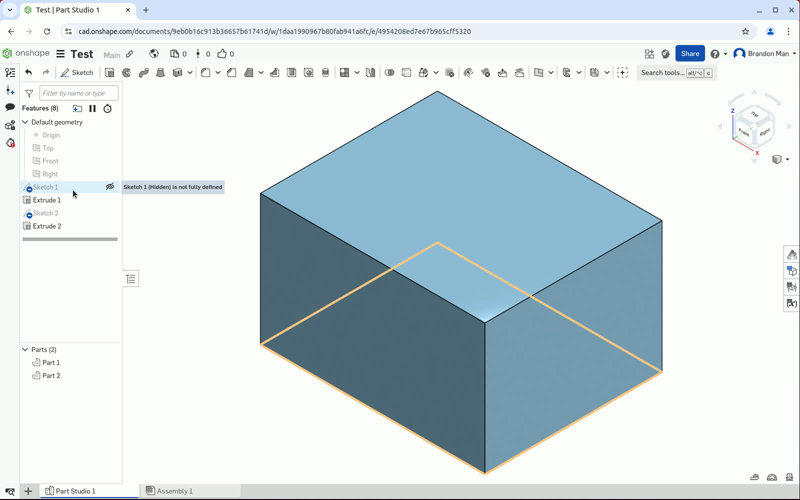
click(73, 189)